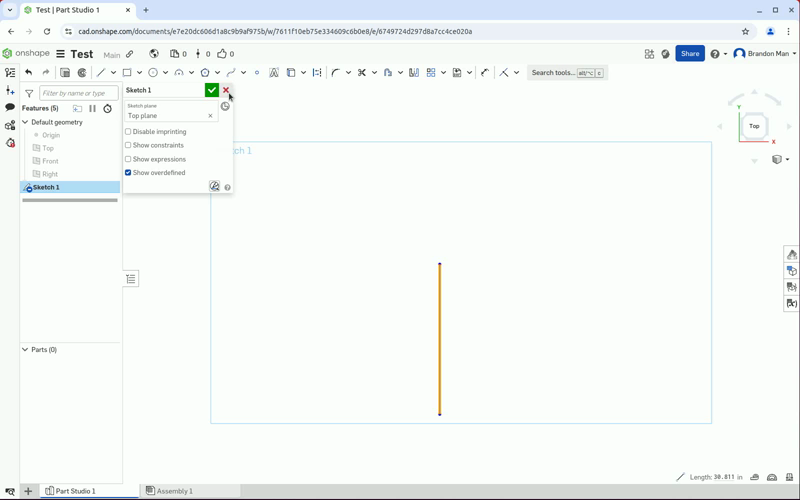
key(shift+h)
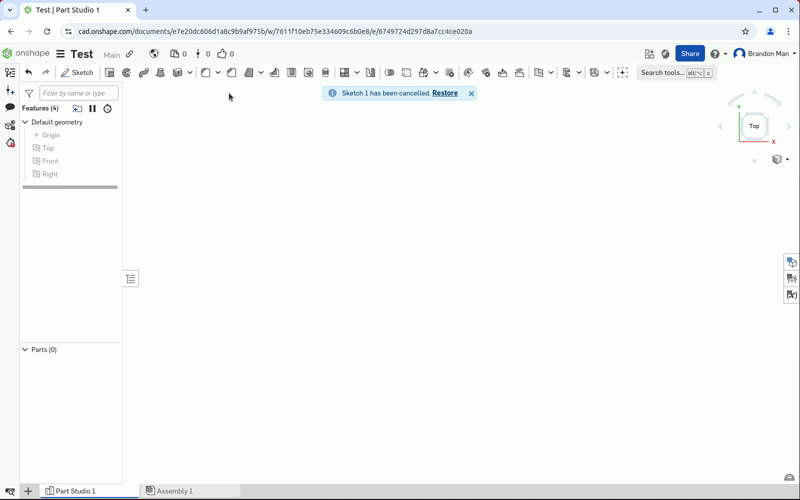
mouse_move(73, 352)
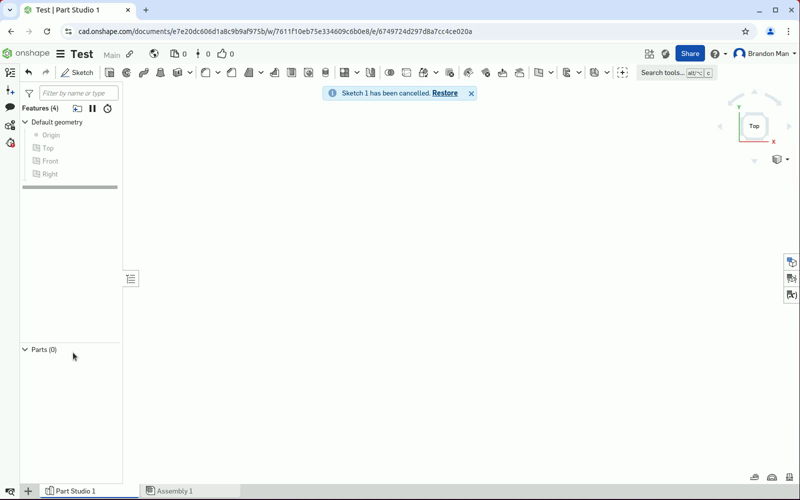
key(y)
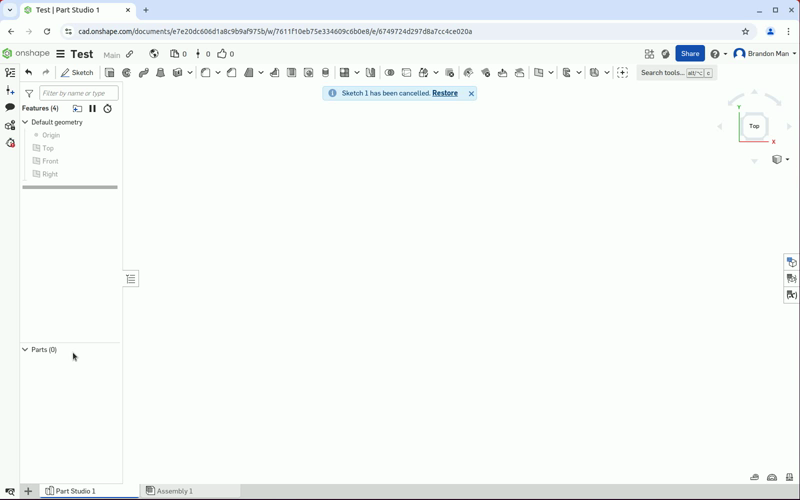
key(shift+p)
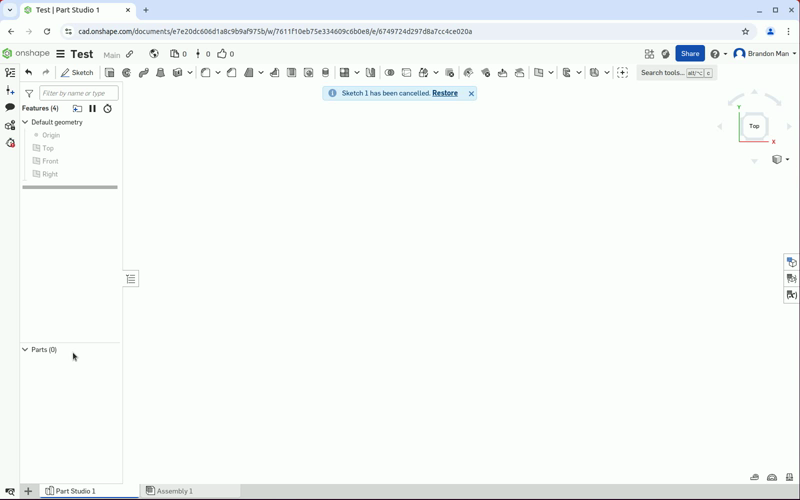
key(space)
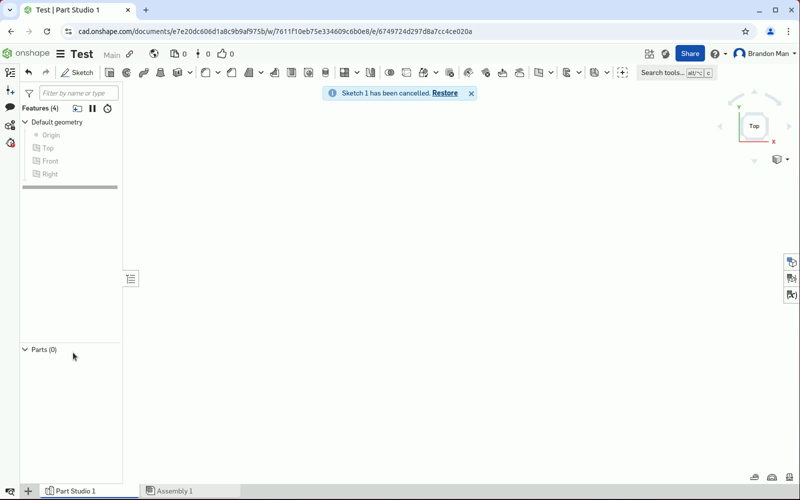
key_down(shift)
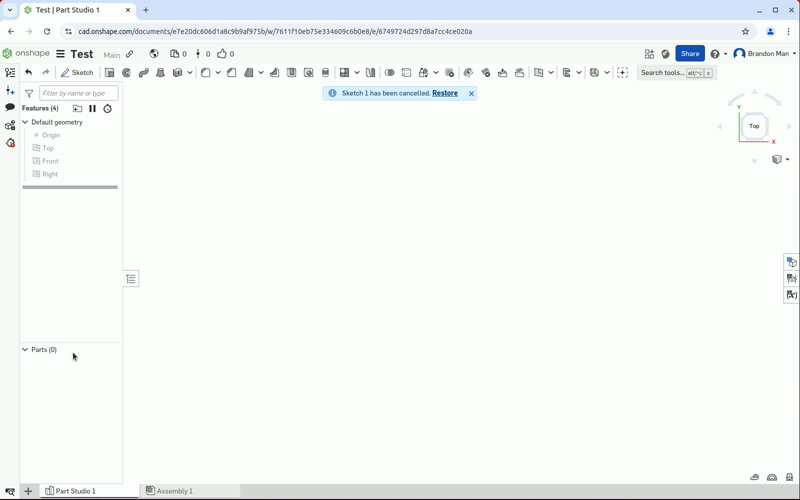
key(up)
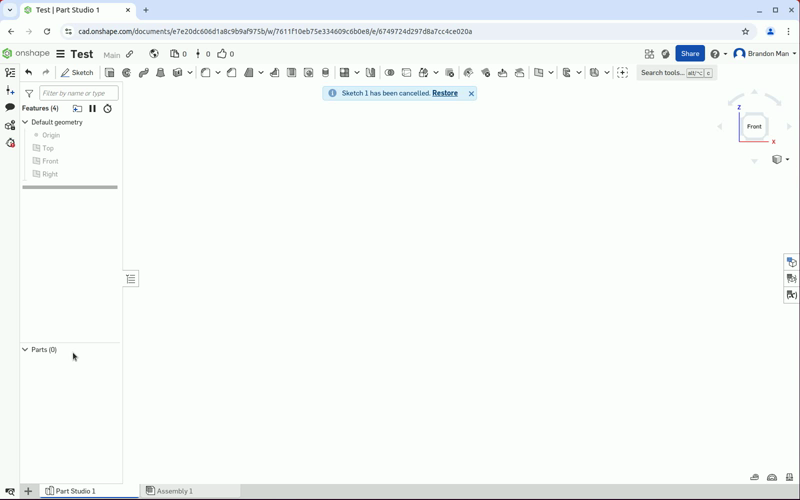
key_up(shift)
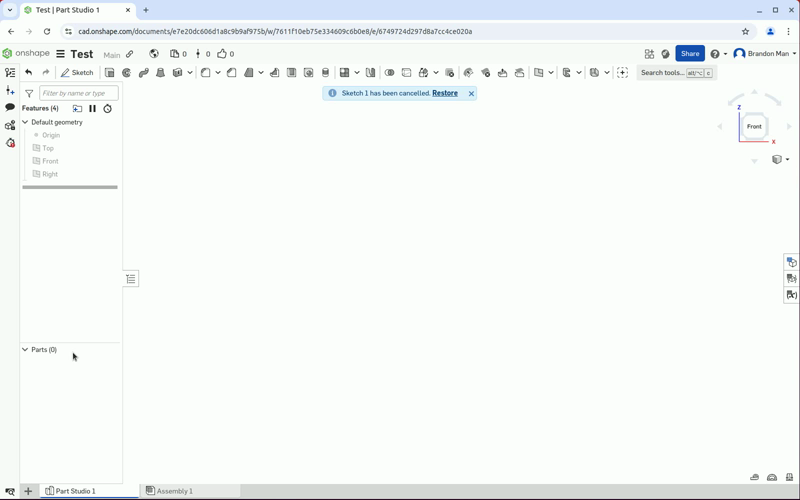
mouse_move(73, 352)
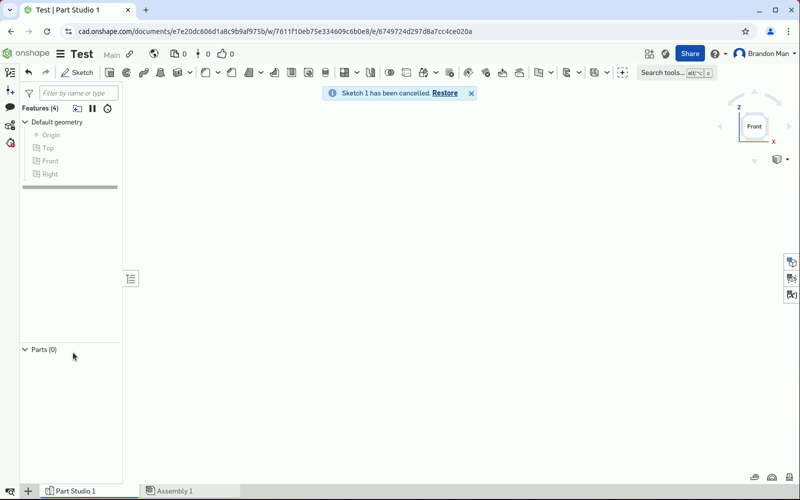
key(shift+y)
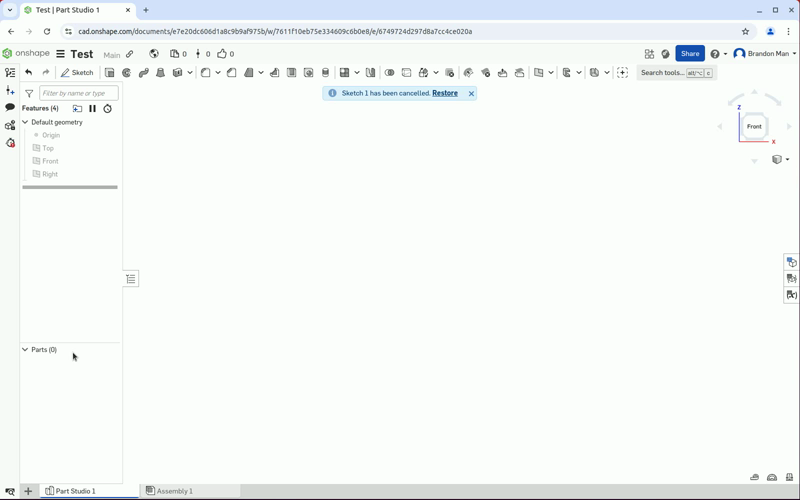
key(shift+s)
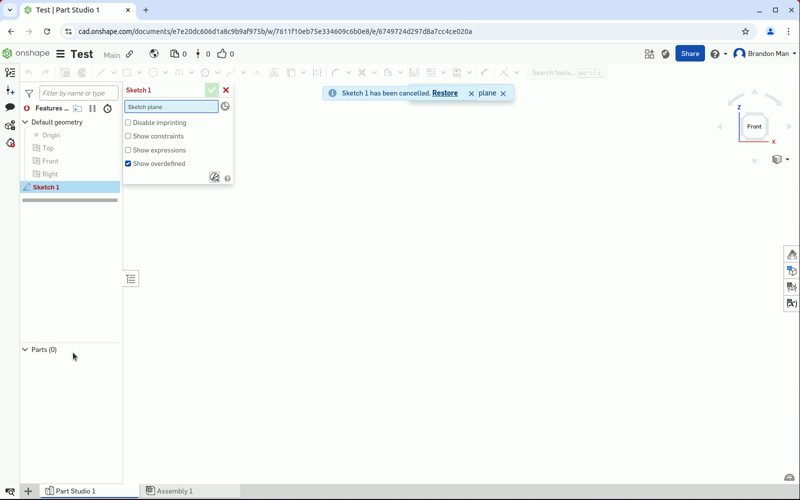
mouse_move(73, 163)
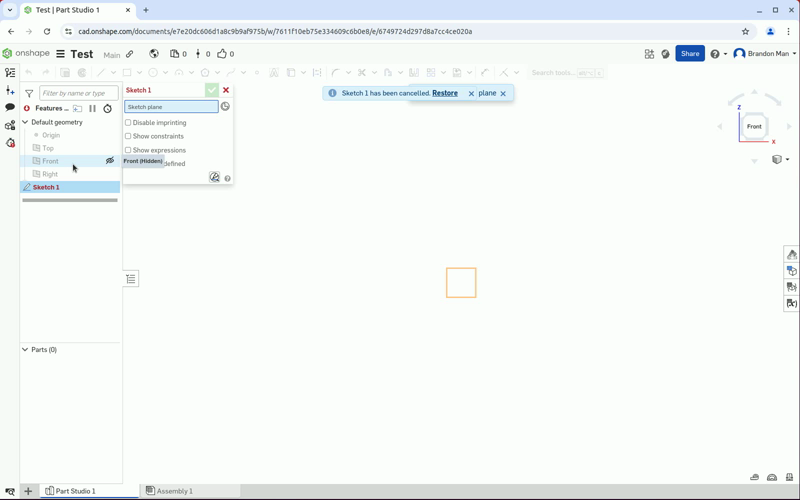
click(73, 163)
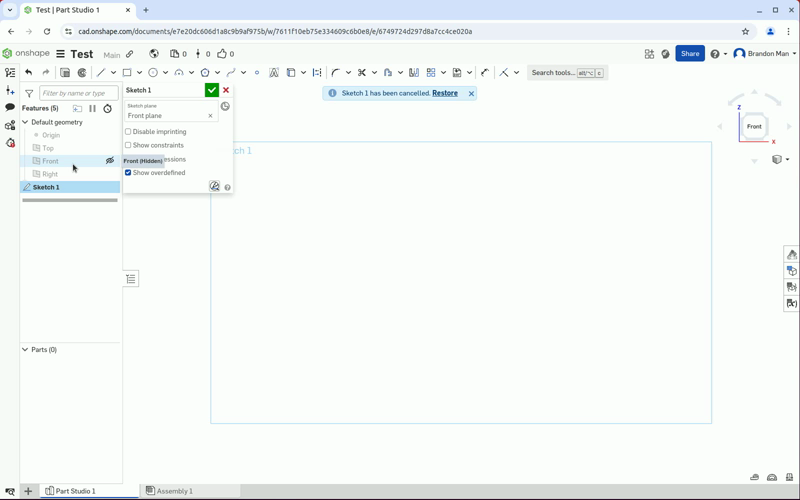
mouse_move(73, 352)
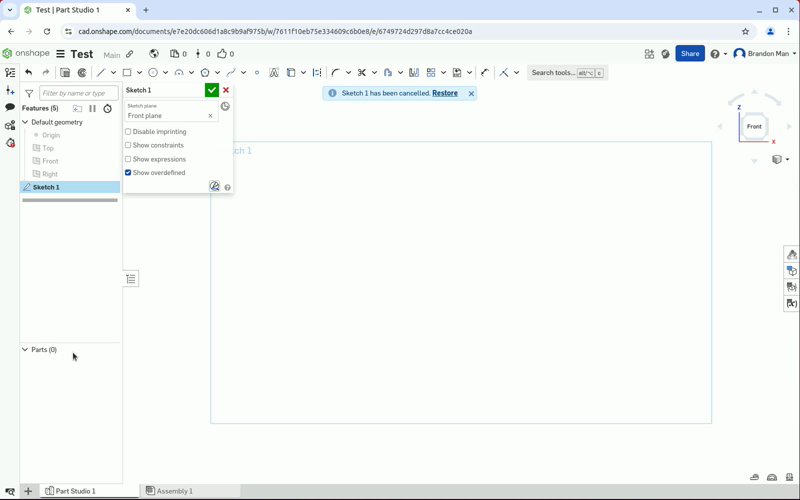
key(y)
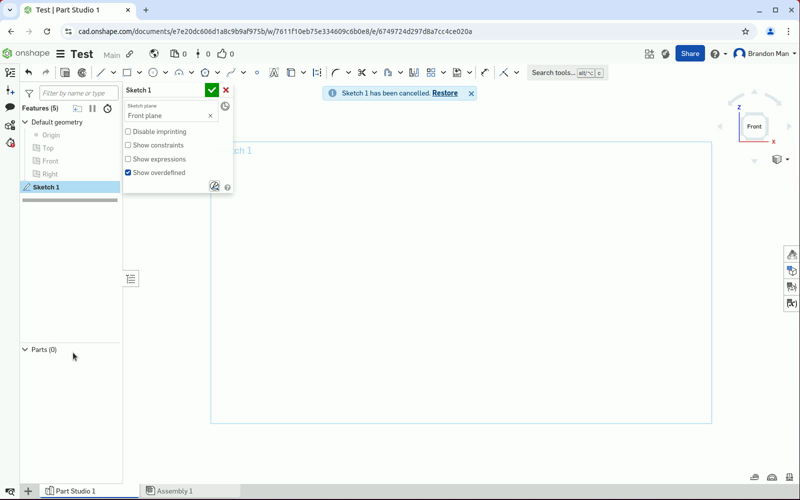
key(l)
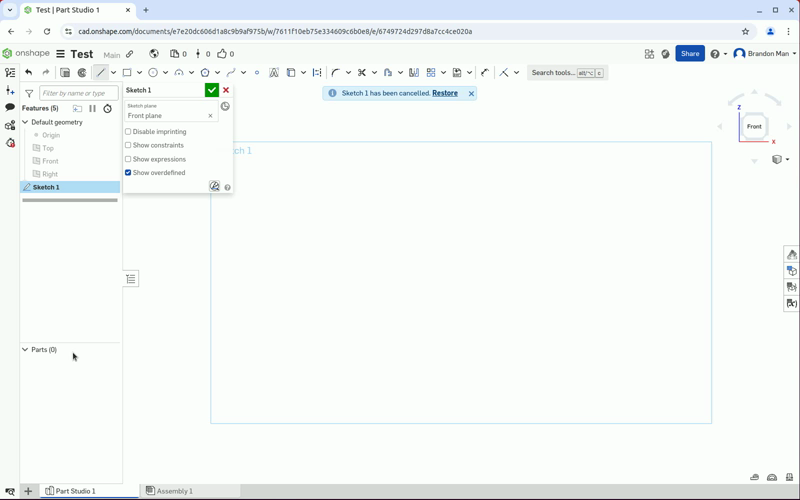
key_down(shift)
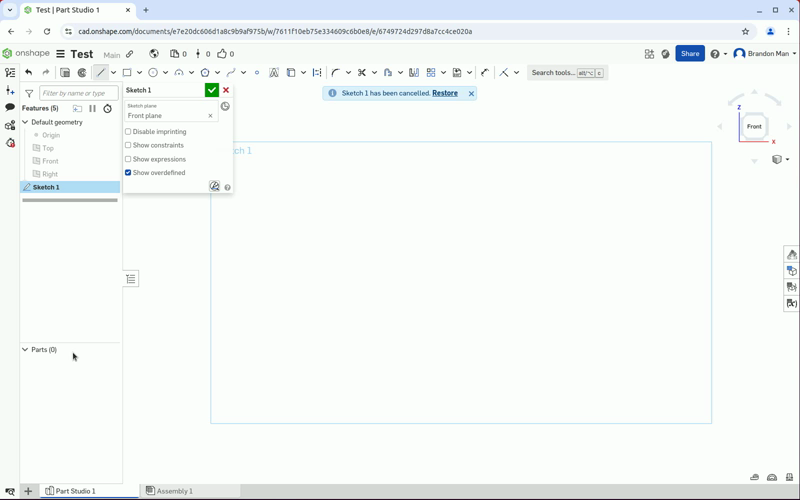
mouse_move(348, 339)
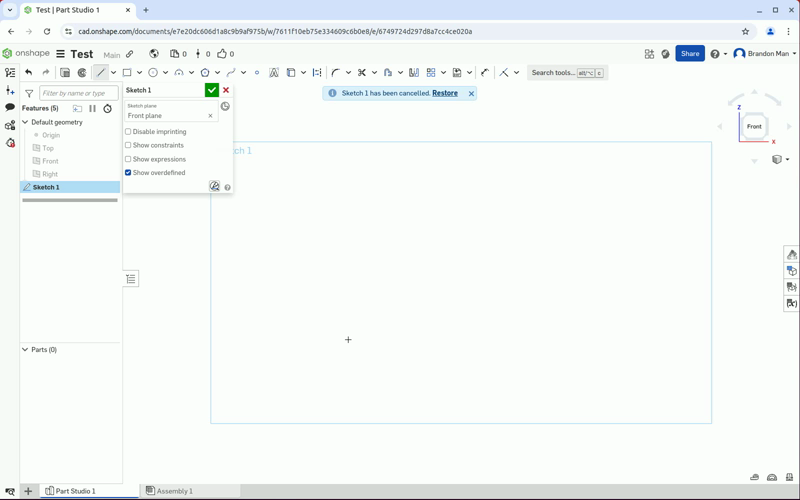
click(348, 339)
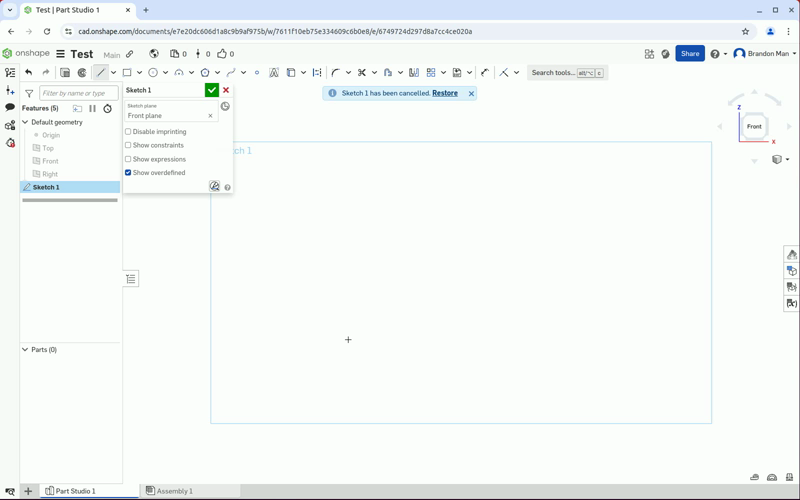
key_up(shift)
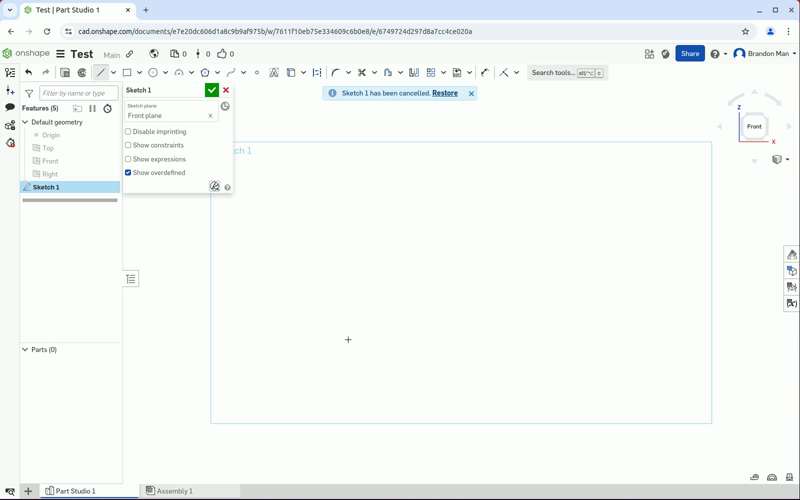
key_down(shift)
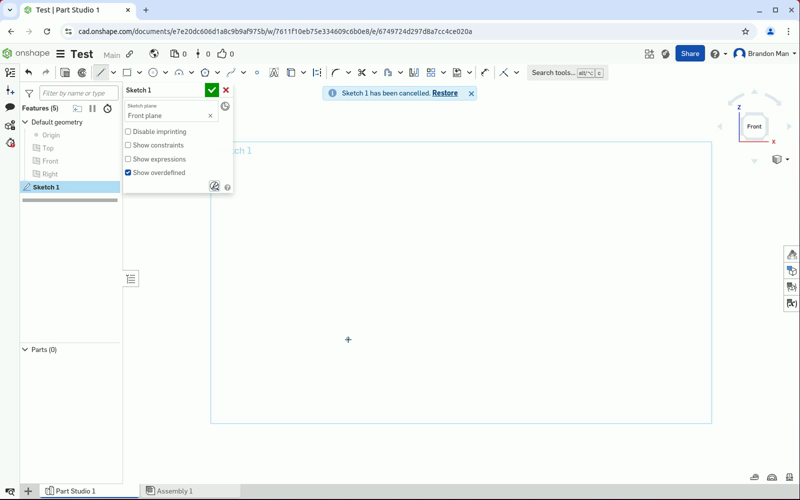
mouse_move(572, 339)
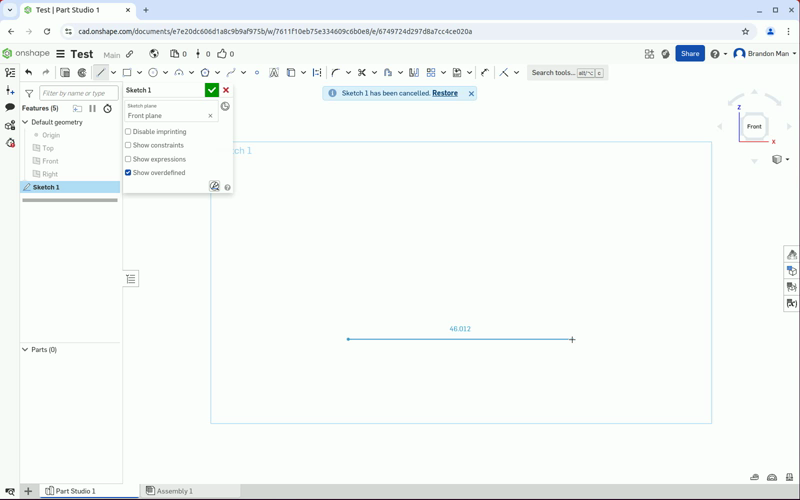
click(572, 339)
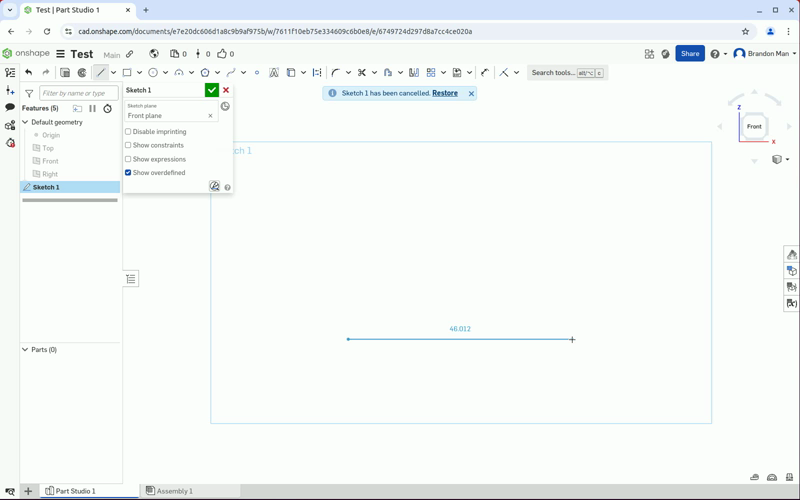
key_up(shift)
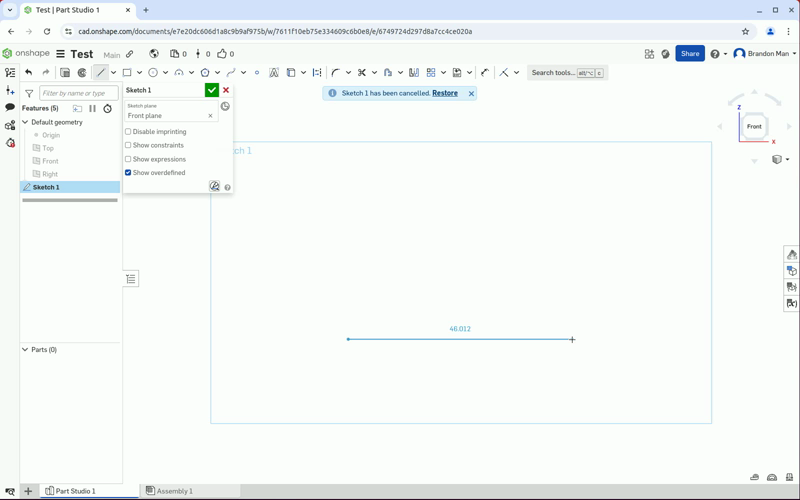
key_down(shift)
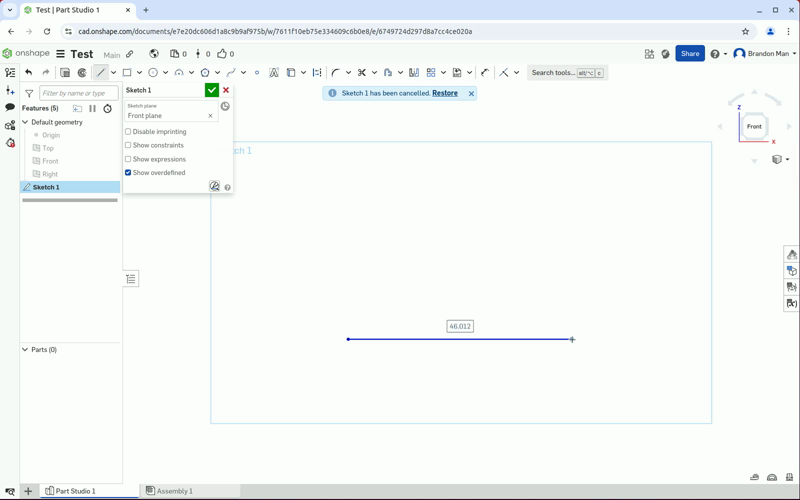
mouse_move(572, 228)
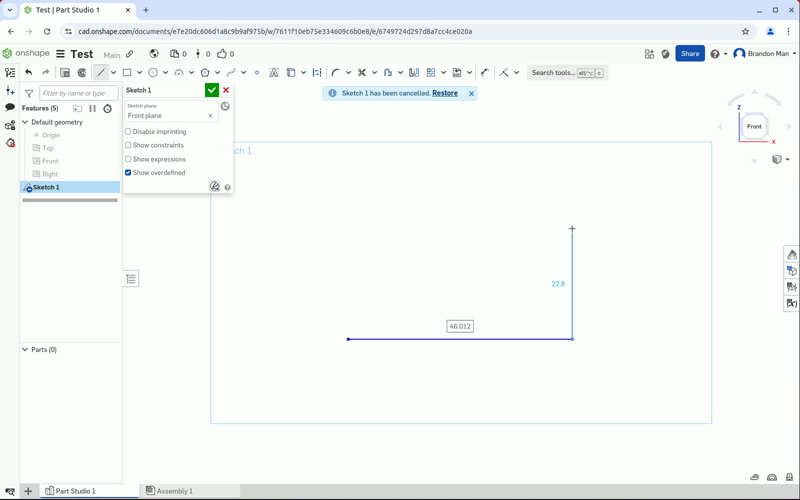
click(572, 228)
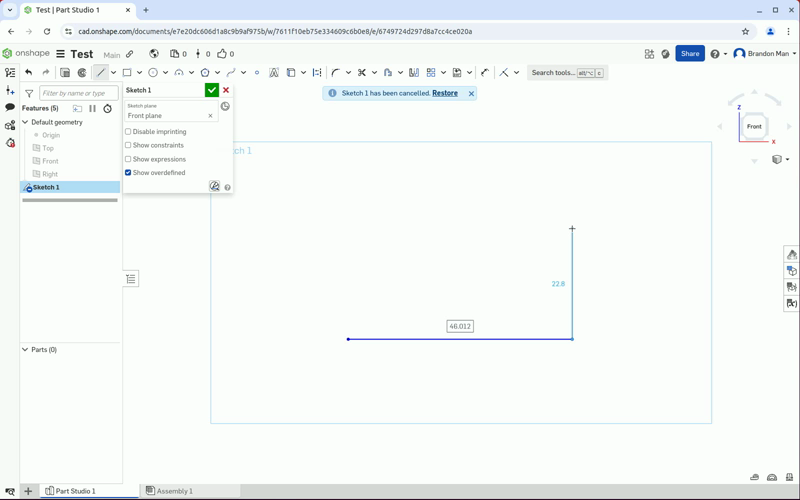
key_up(shift)
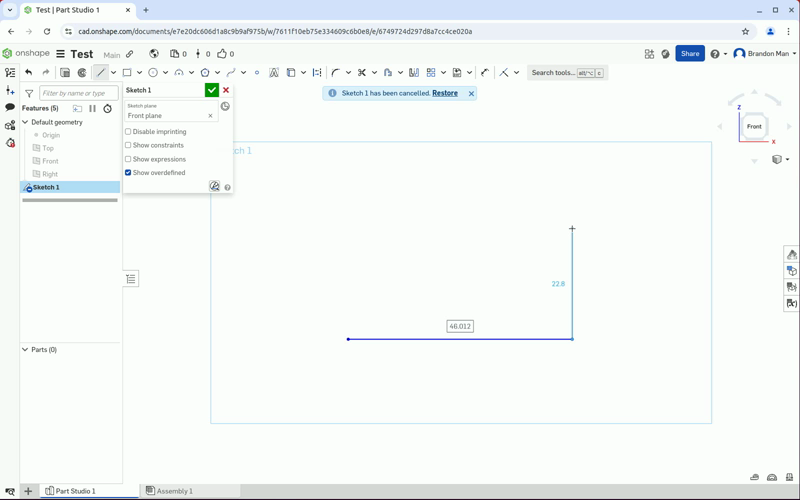
key_down(shift)
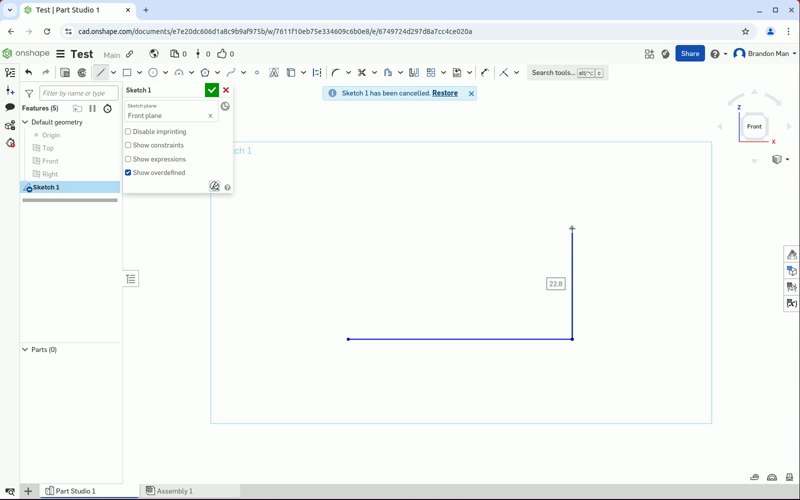
mouse_move(348, 228)
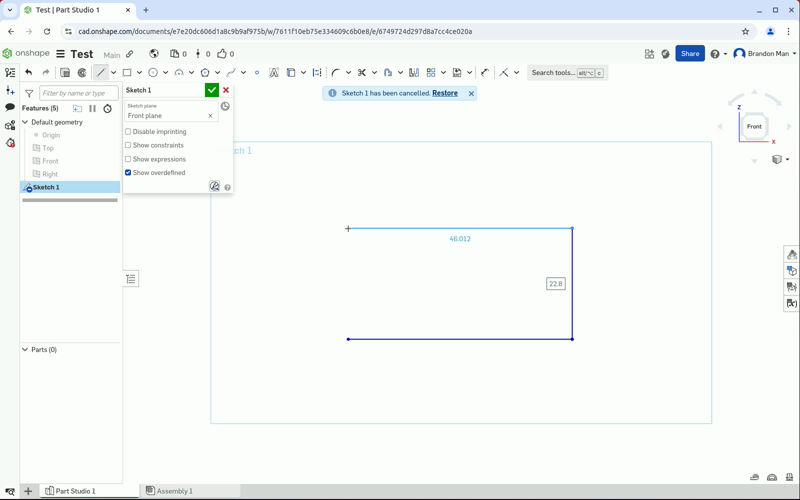
click(348, 228)
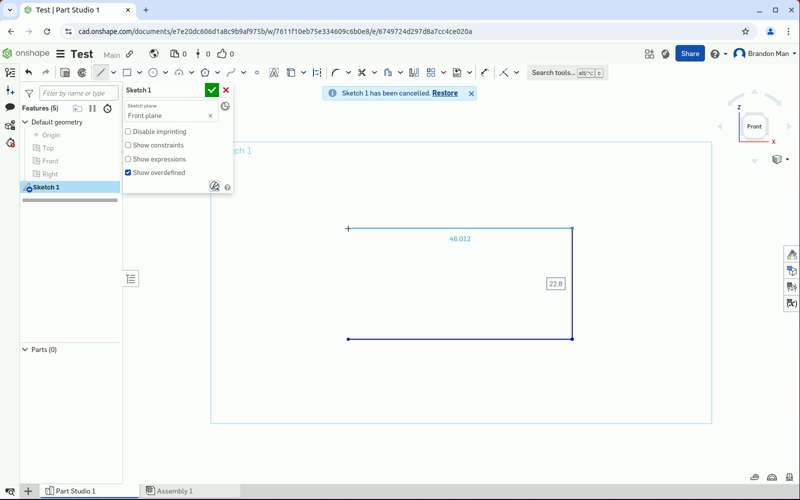
key_up(shift)
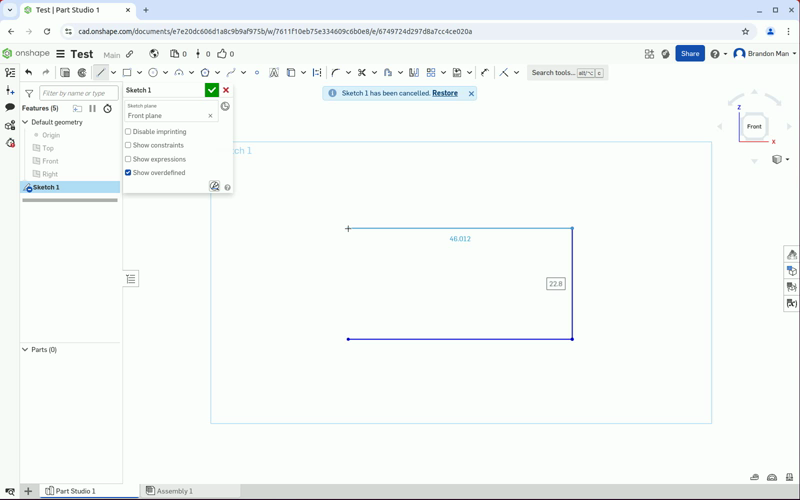
key_down(shift)
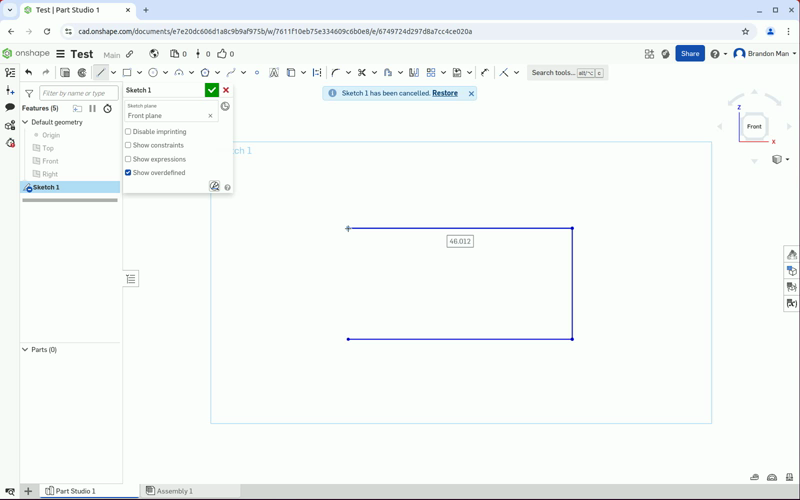
mouse_move(348, 339)
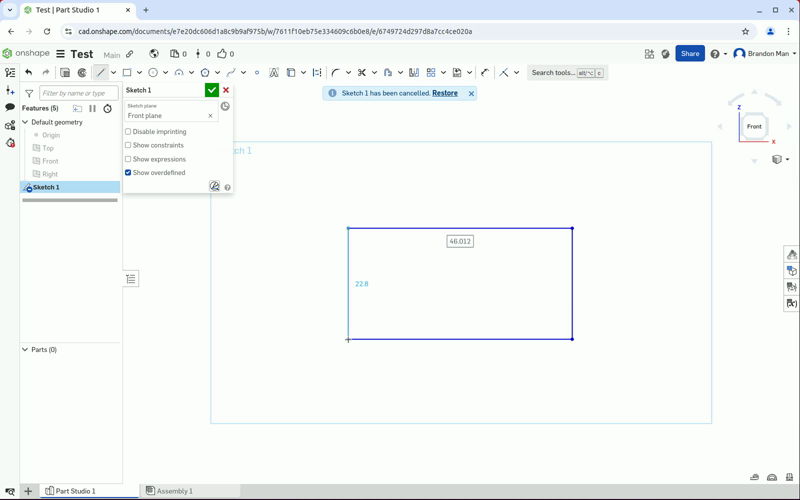
key_up(shift)
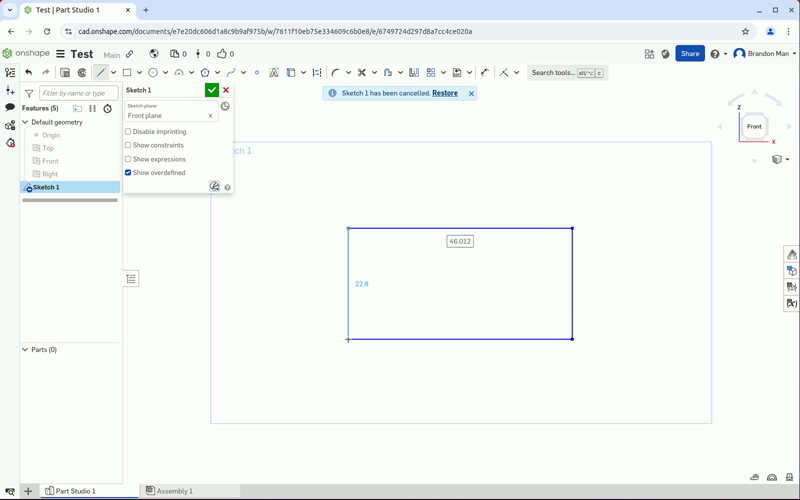
click(348, 339)
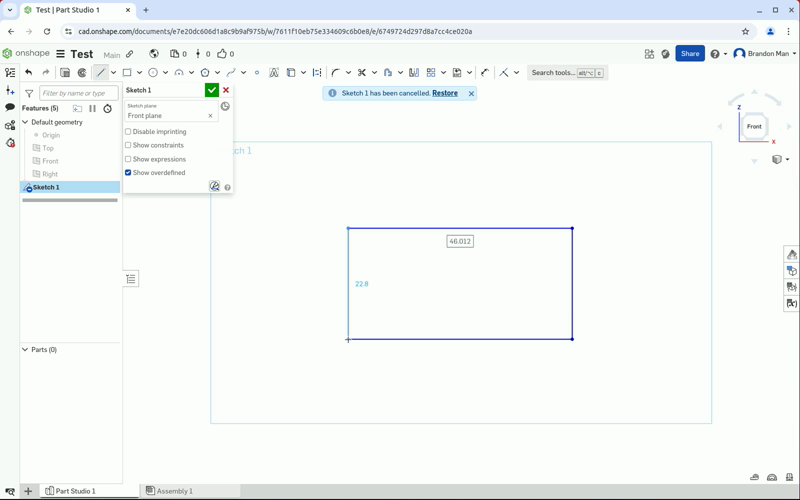
key(esc)
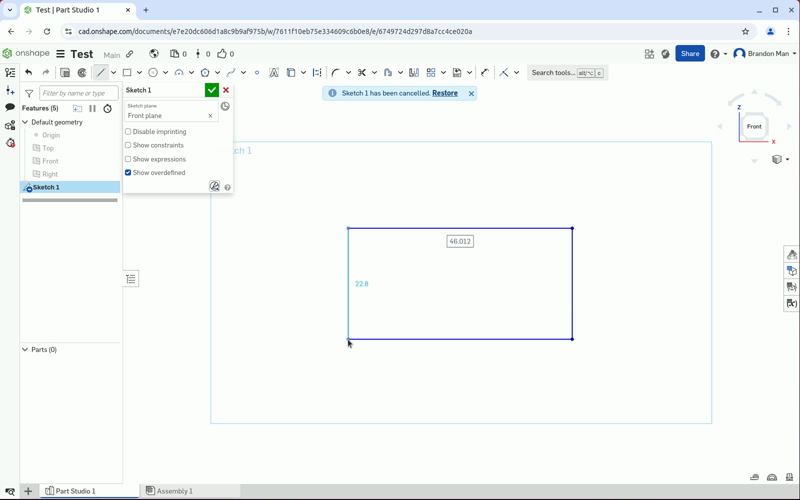
mouse_move(380, 247)
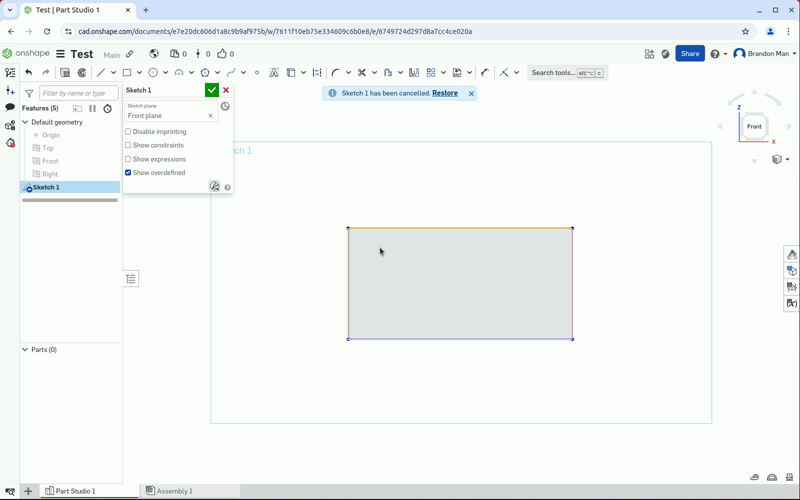
click(380, 247)
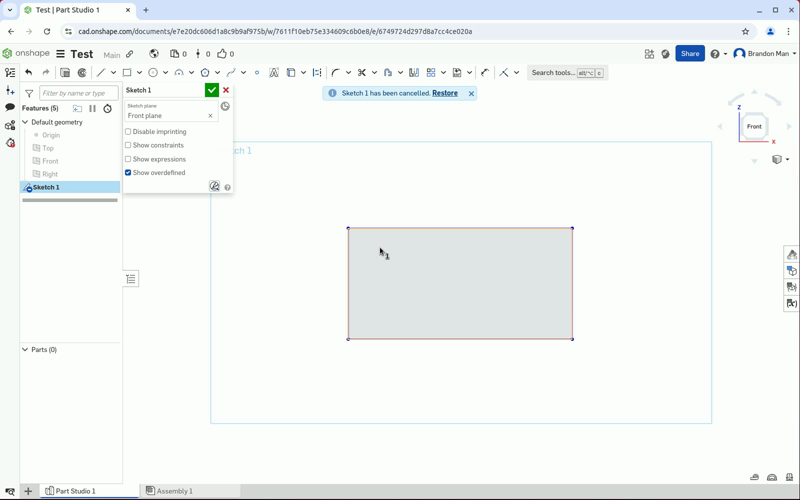
mouse_move(73, 352)
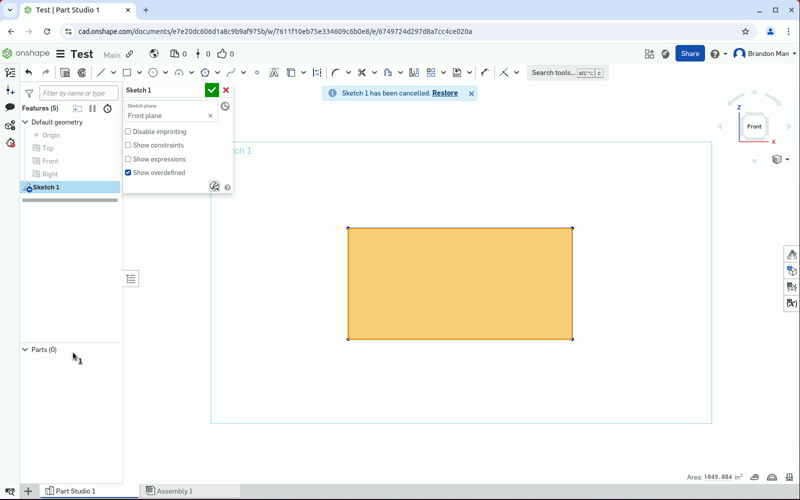
key(shift+y)
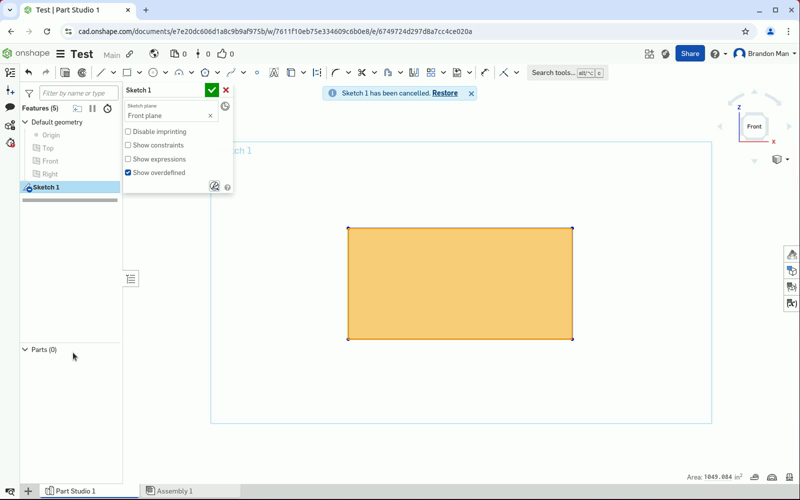
key(shift+e)
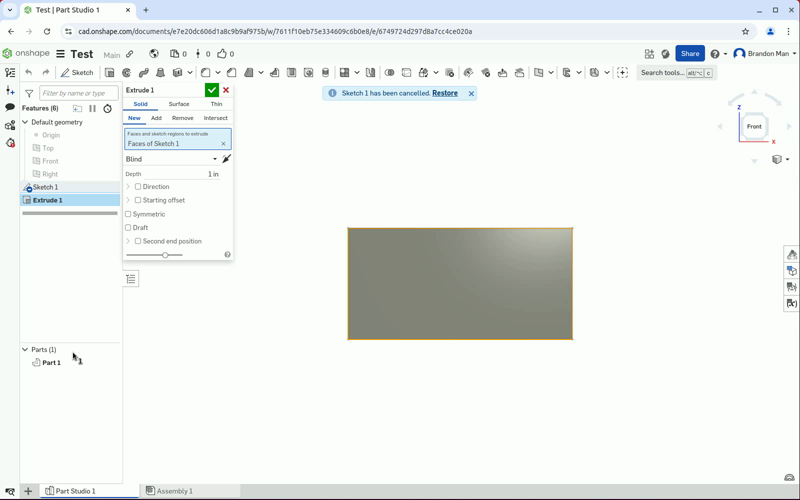
mouse_move(143, 106)
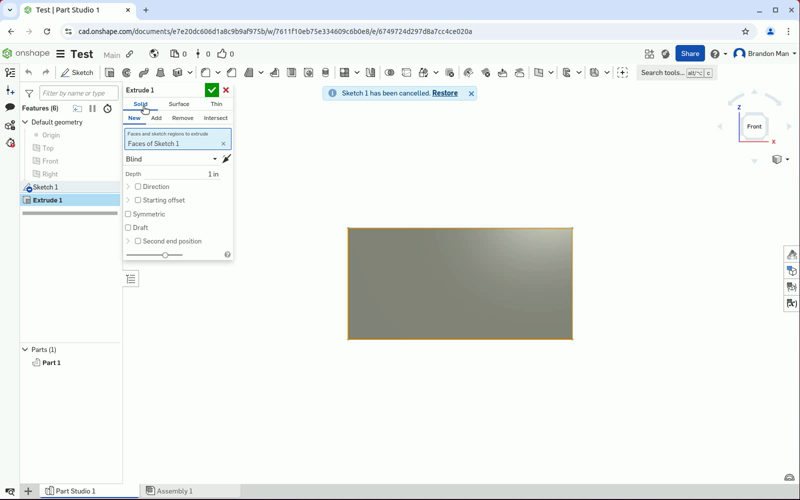
click(143, 106)
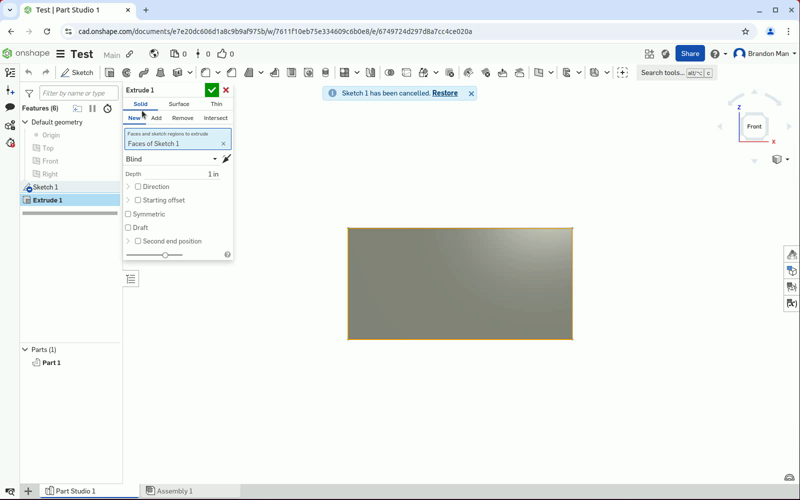
mouse_move(137, 120)
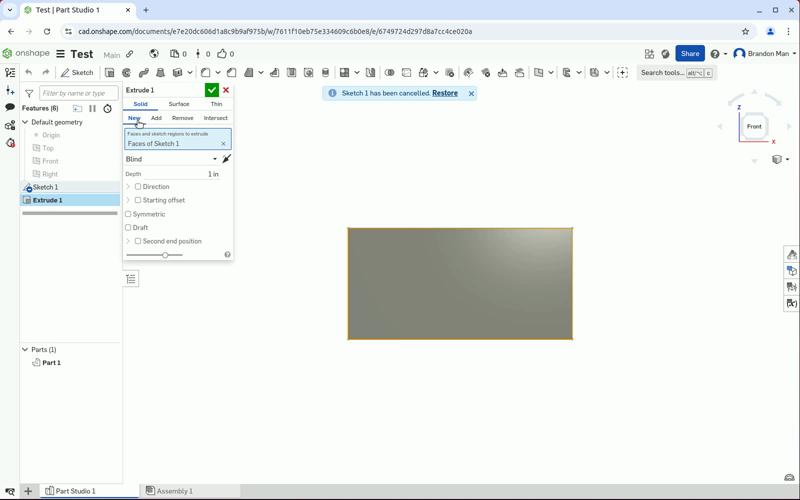
click(137, 120)
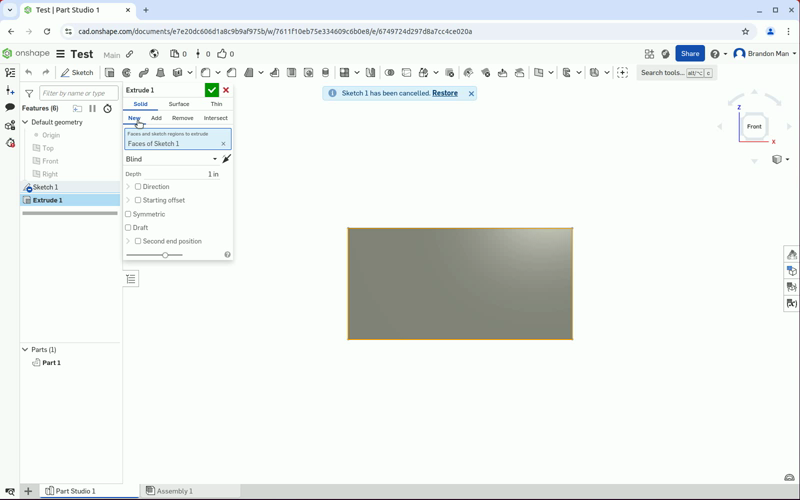
key(tab, 4)
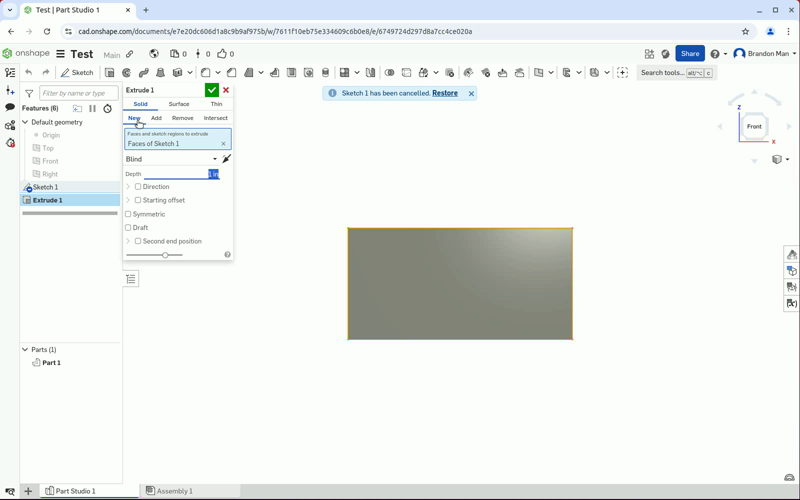
text(11.313)
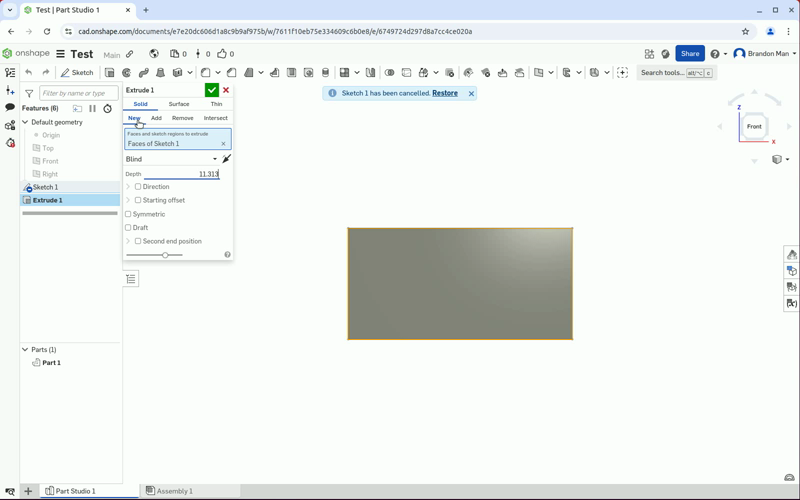
key(enter)
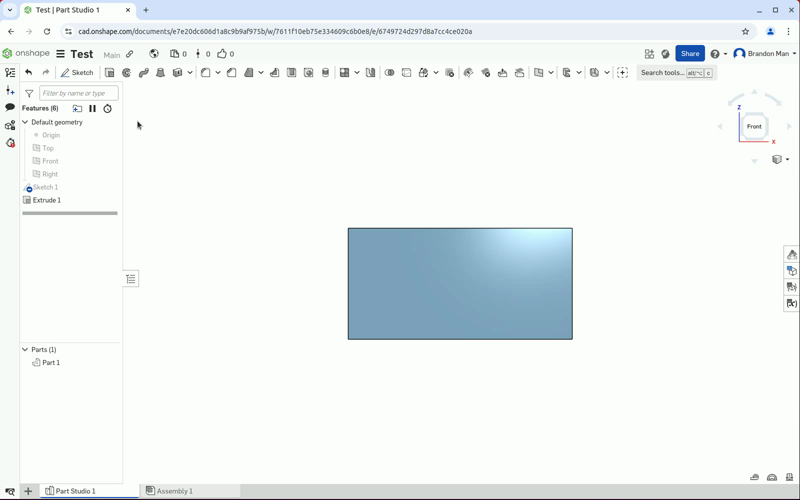
key(shift+h)
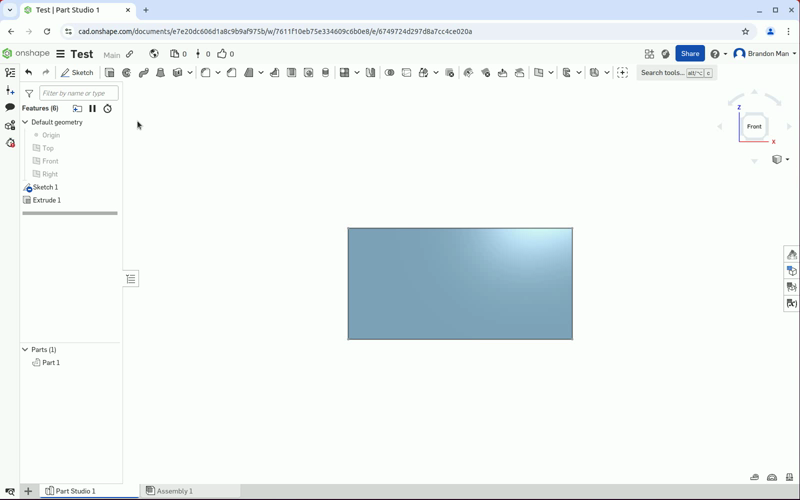
key(shift+h)
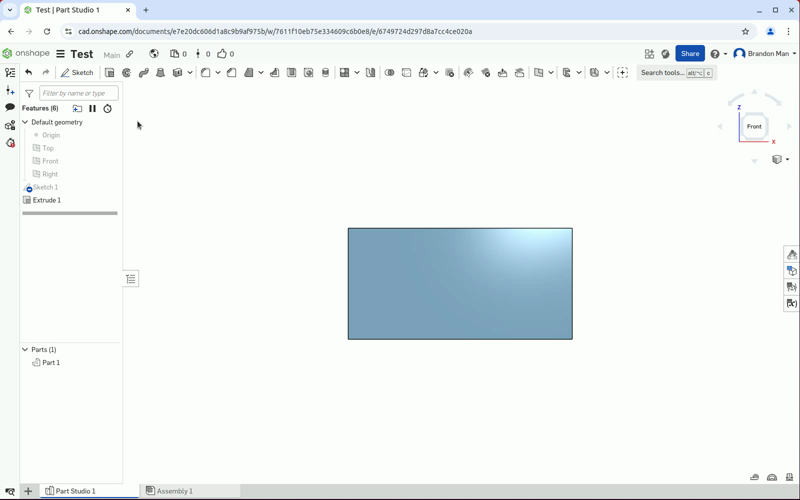
mouse_move(73, 189)
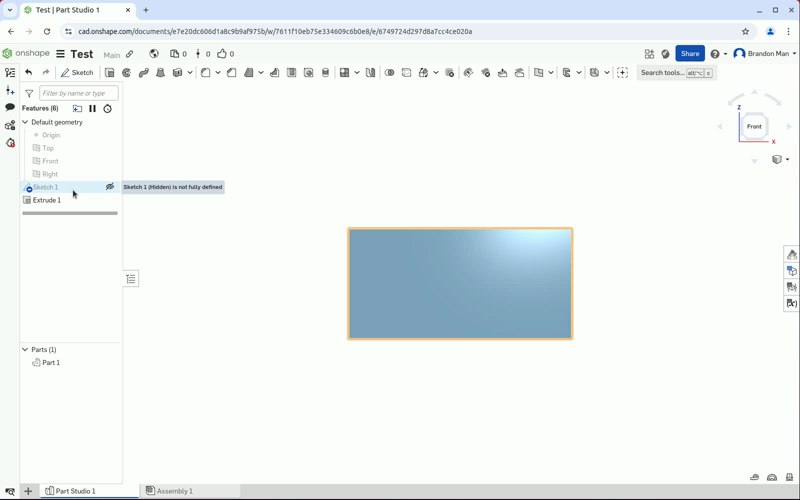
click(73, 189)
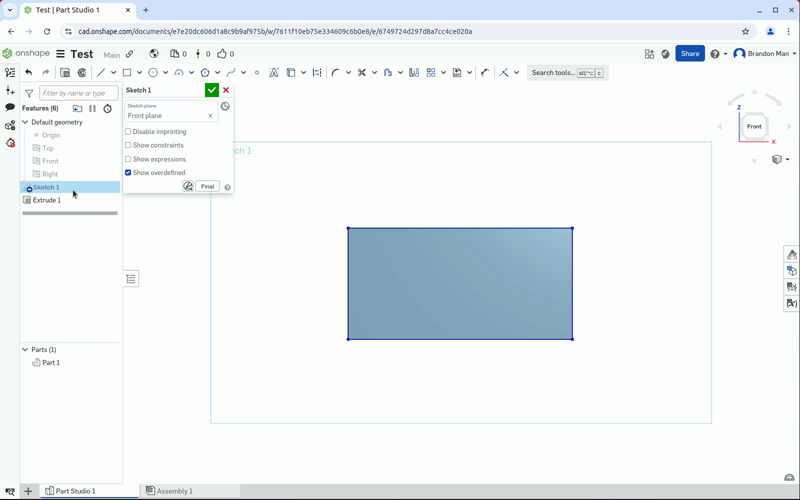
mouse_move(229, 92)
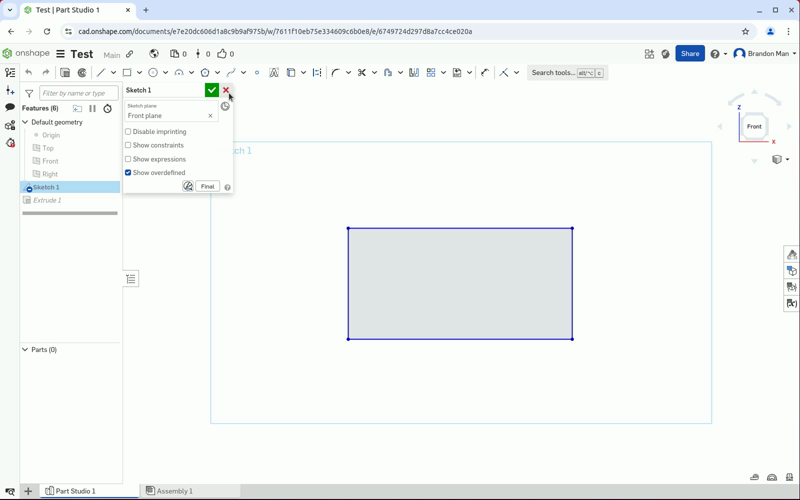
click(229, 92)
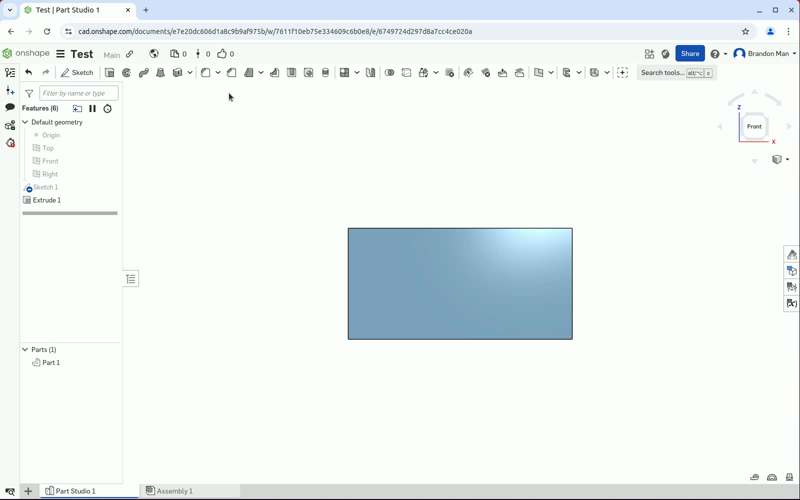
mouse_move(541, 75)
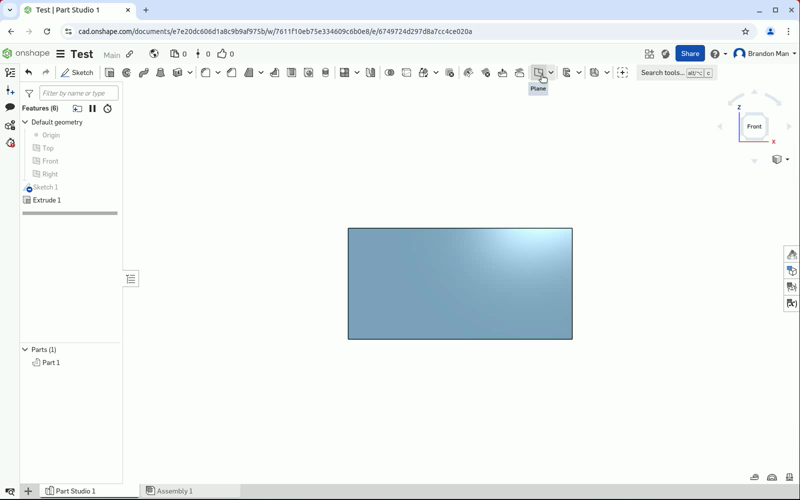
click(541, 75)
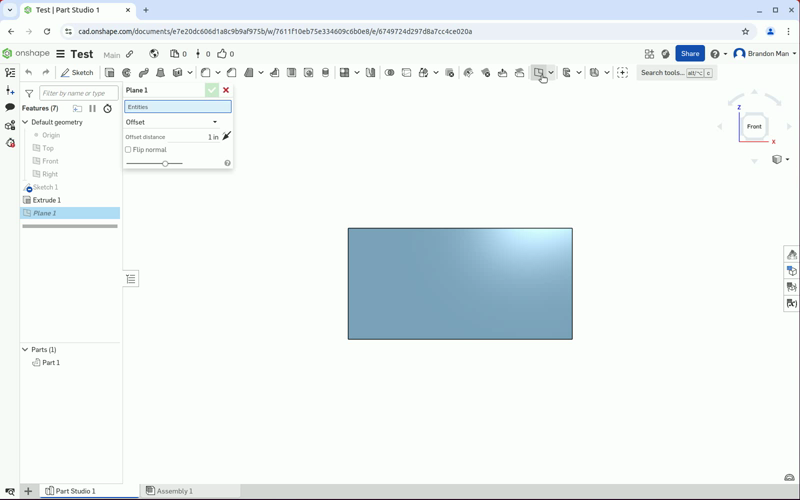
mouse_move(73, 163)
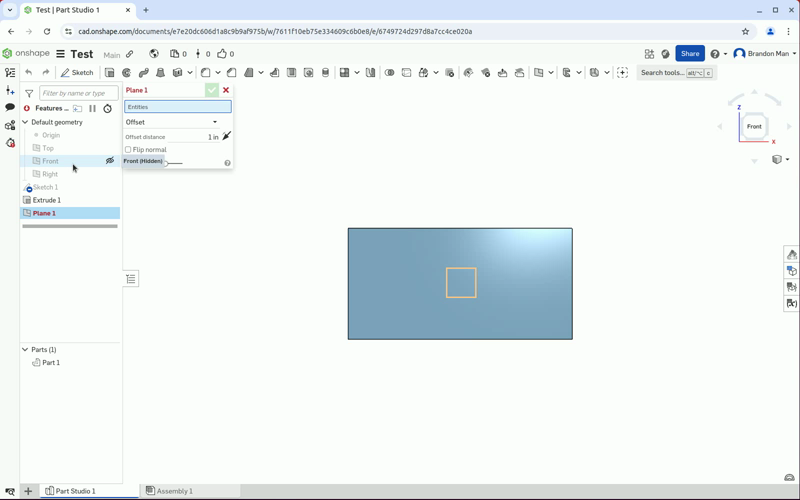
click(73, 163)
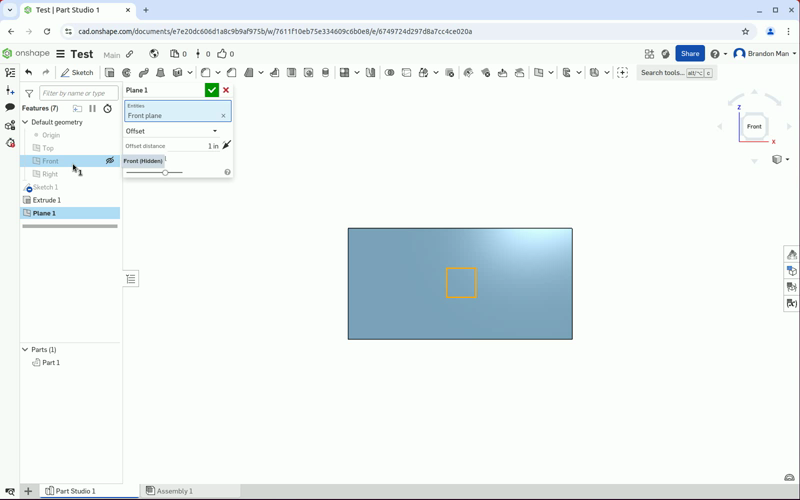
key(tab, 2)
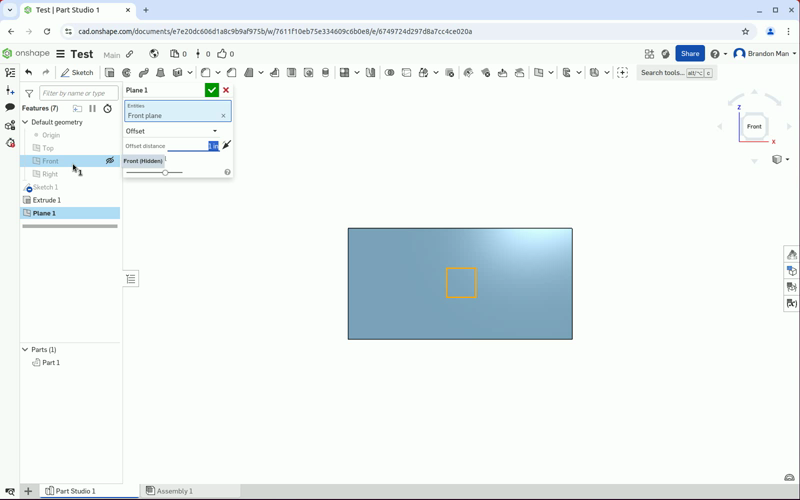
text(11.308)
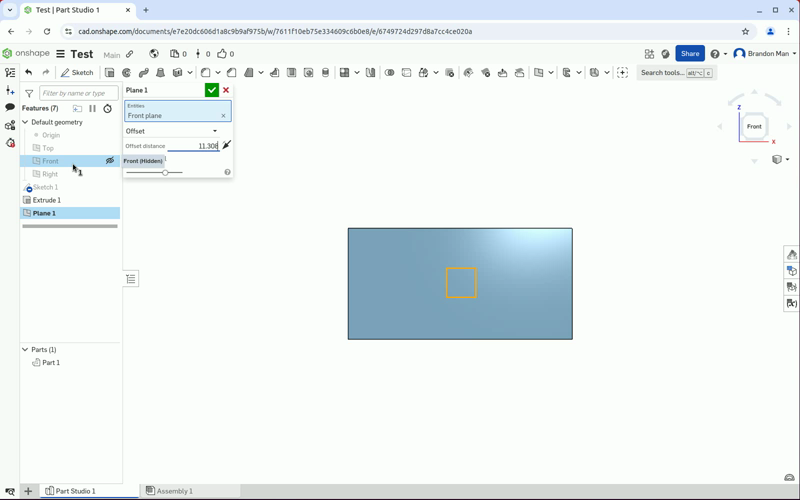
key(enter, 2)
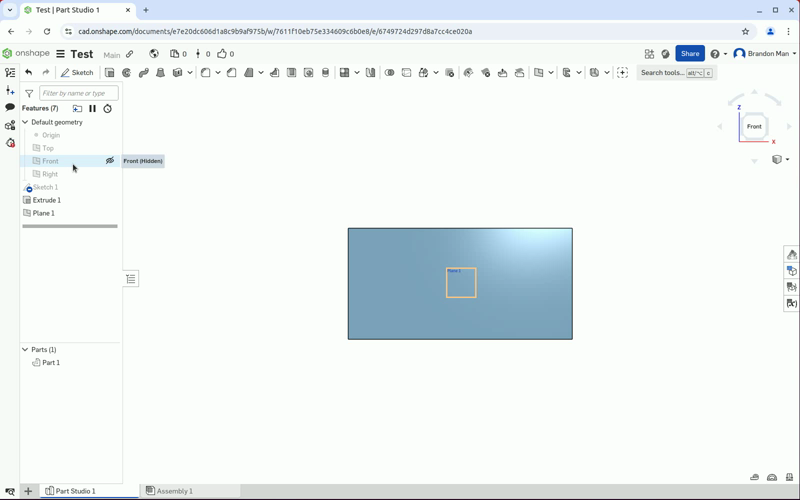
key(shift+s)
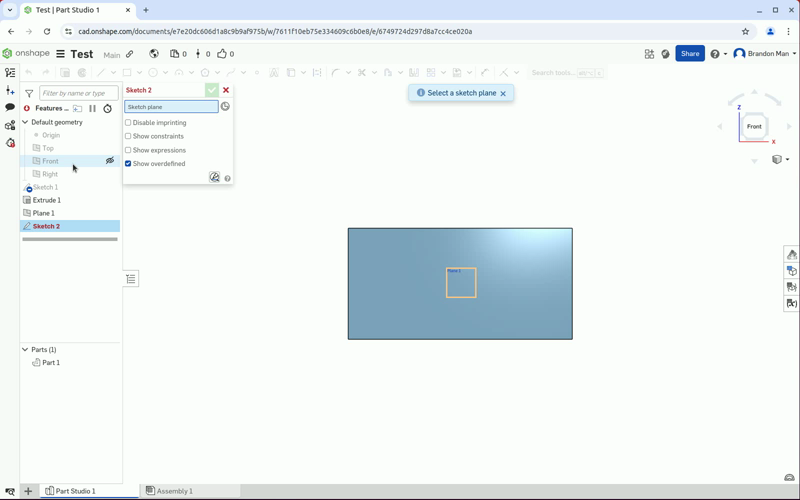
mouse_move(73, 215)
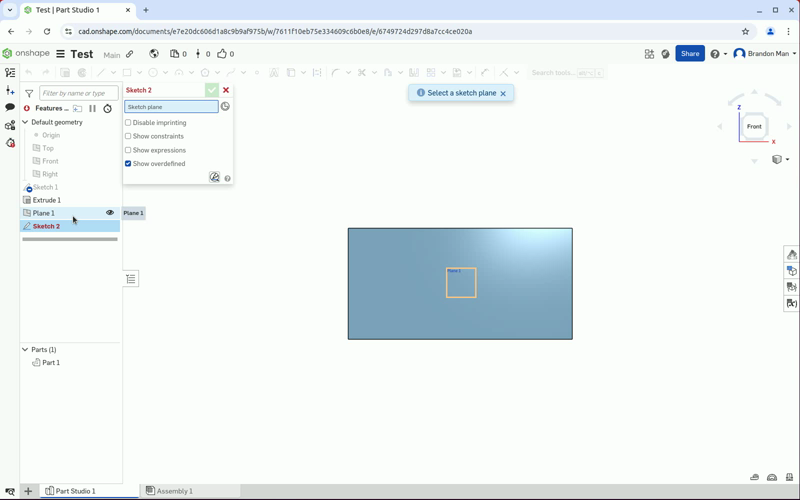
click(73, 215)
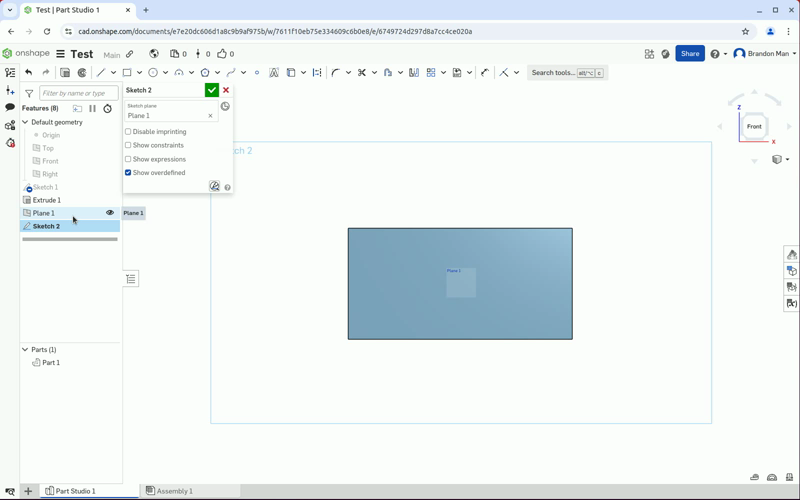
mouse_move(73, 352)
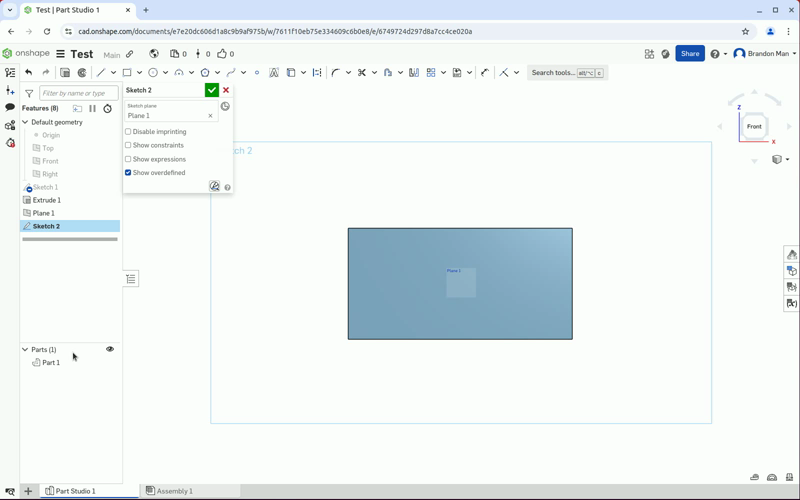
key(y)
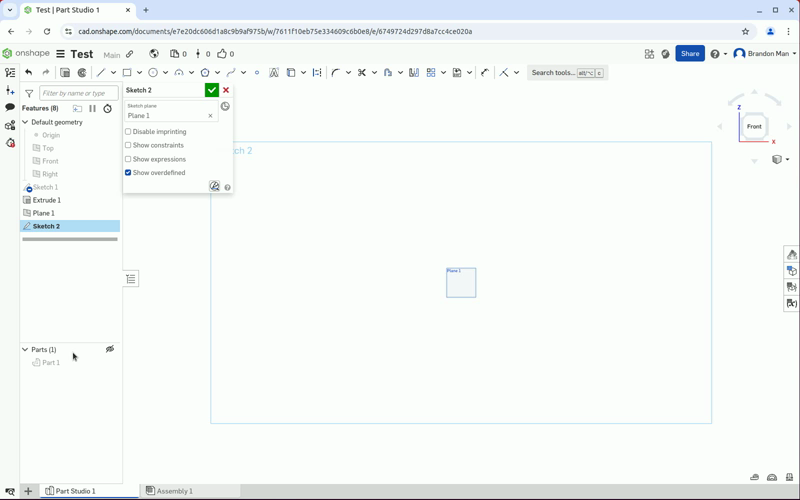
key(l)
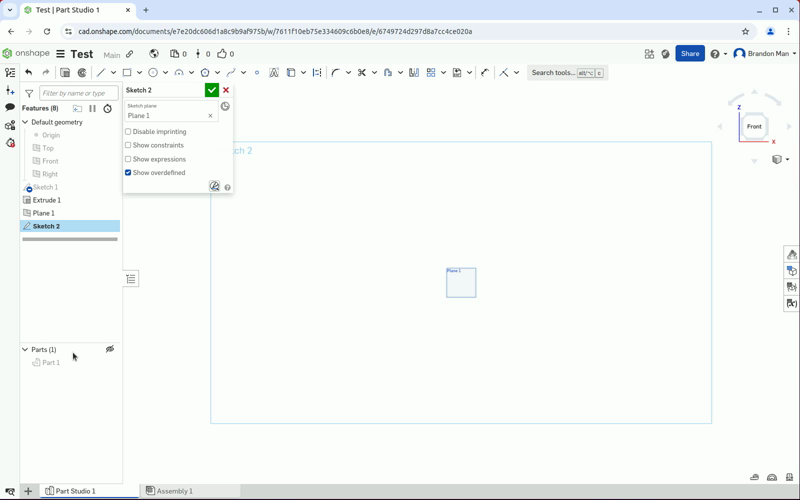
key_down(shift)
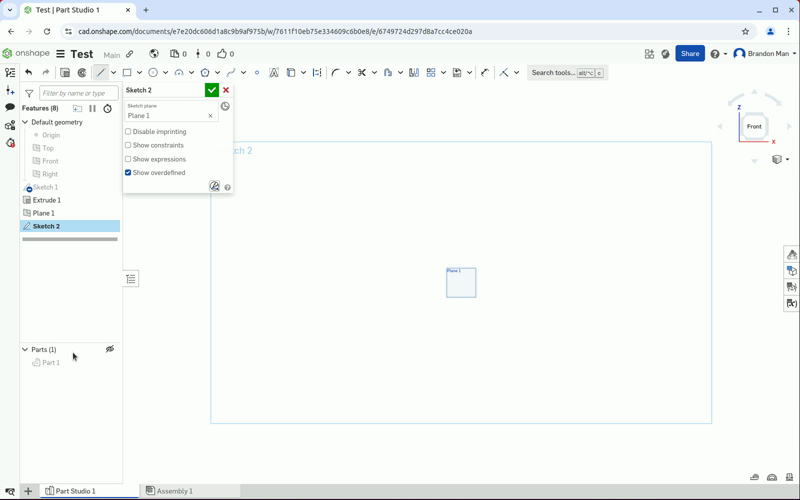
mouse_move(362, 326)
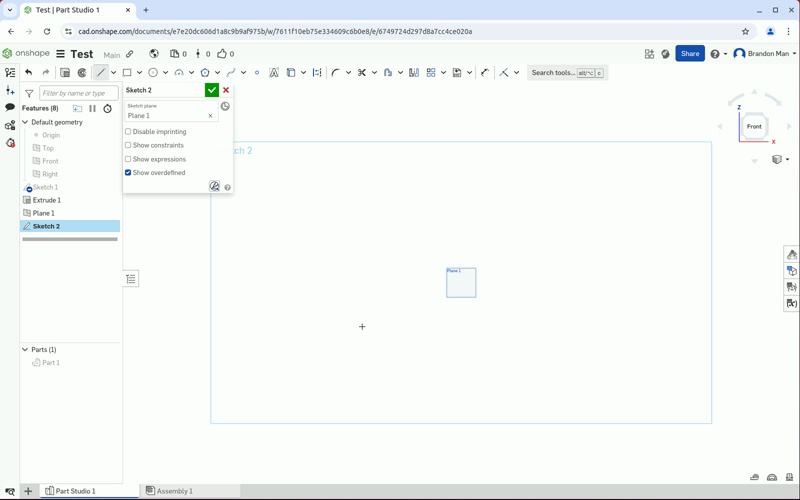
click(362, 326)
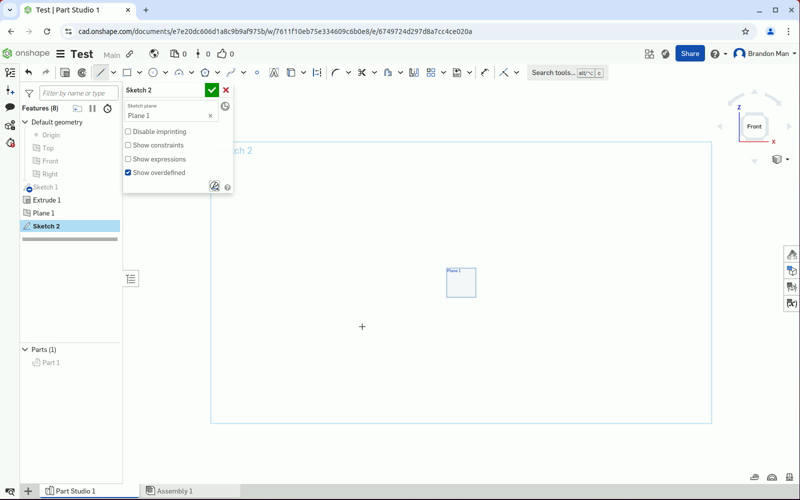
key_up(shift)
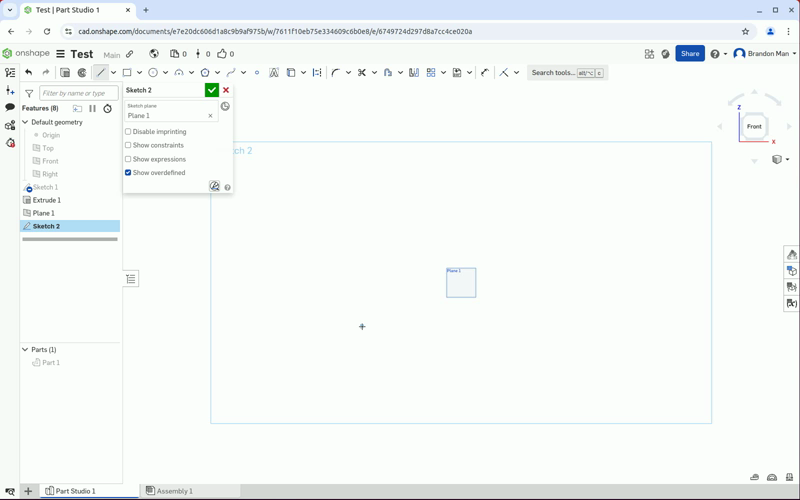
key_down(shift)
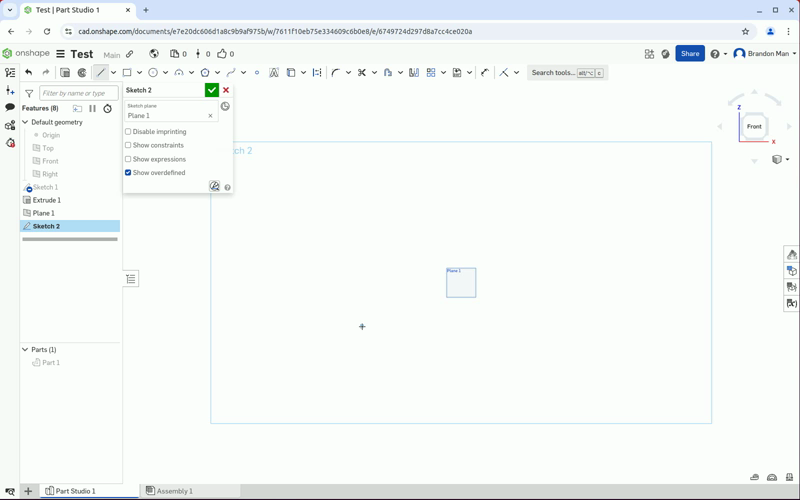
mouse_move(559, 326)
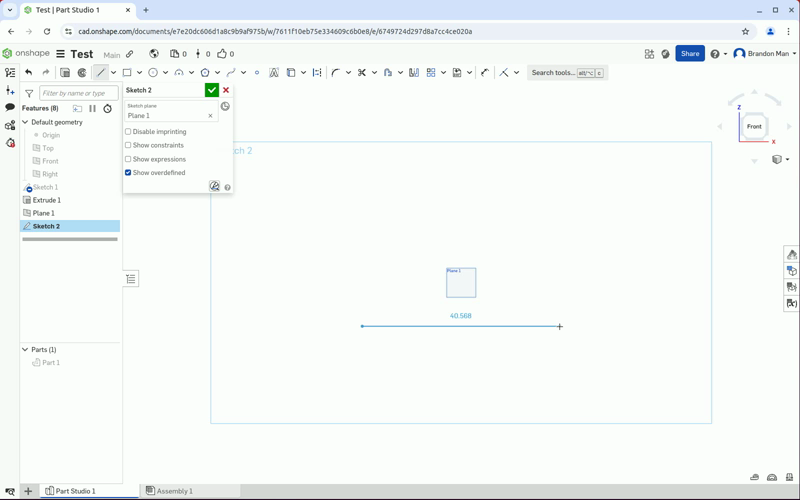
click(559, 326)
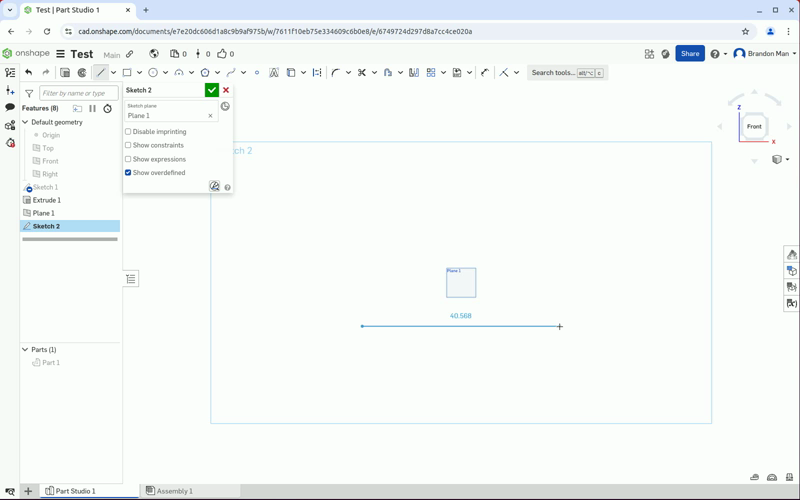
key_up(shift)
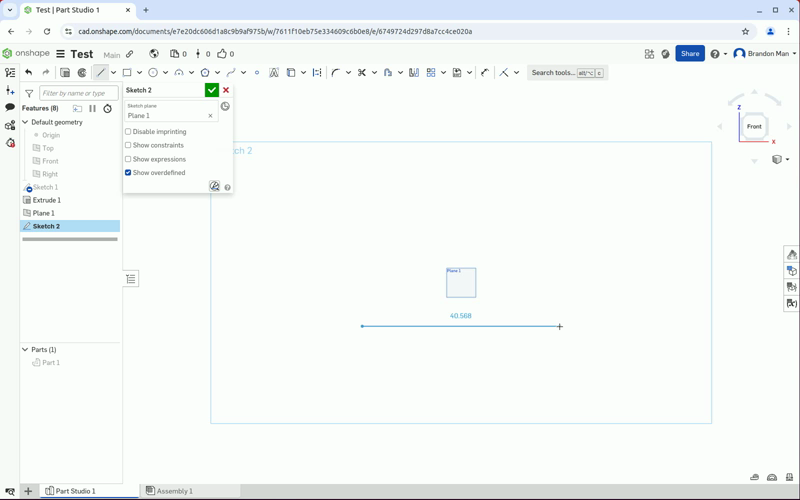
key_down(shift)
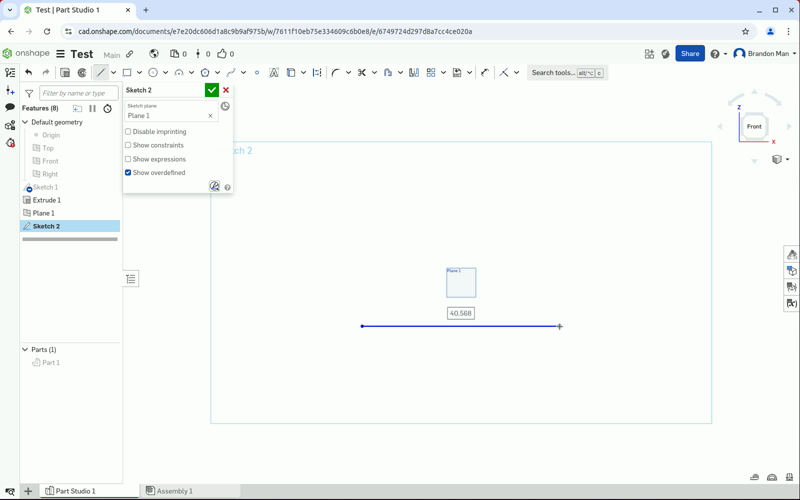
mouse_move(559, 239)
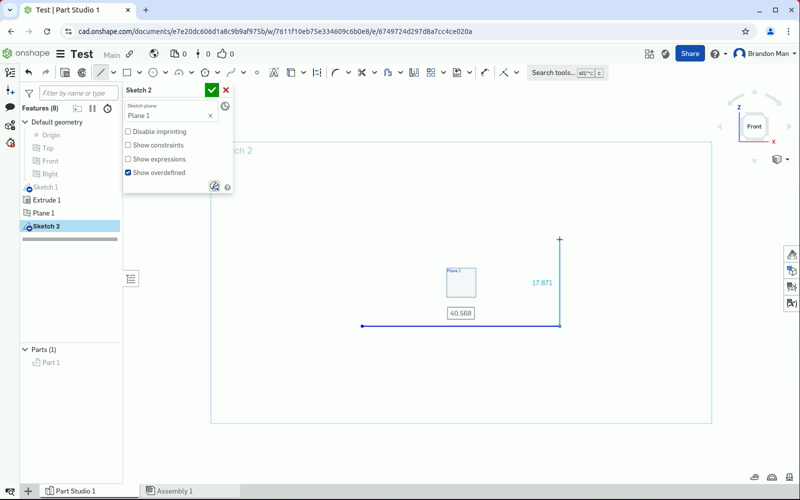
click(559, 239)
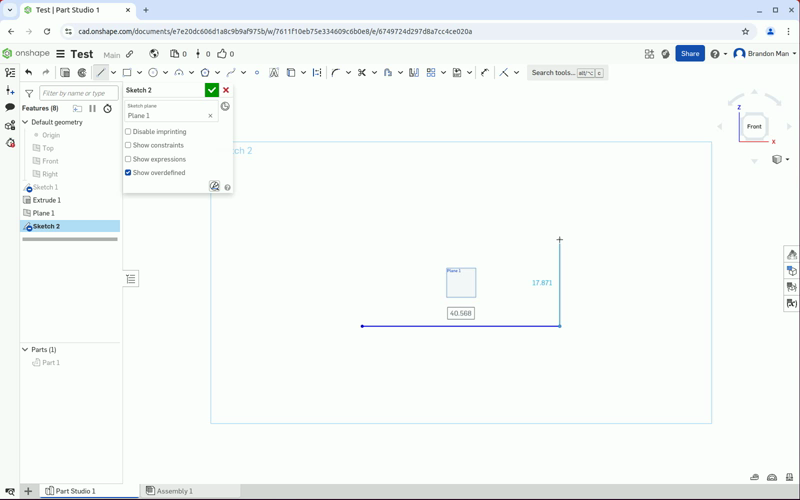
key_up(shift)
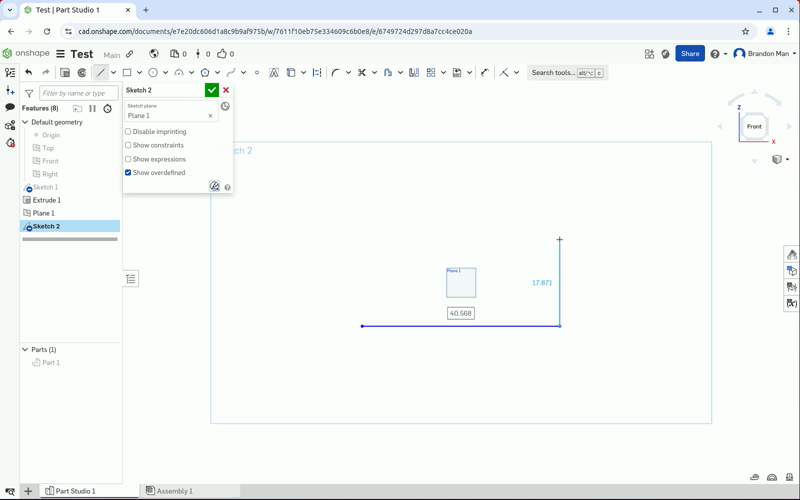
key_down(shift)
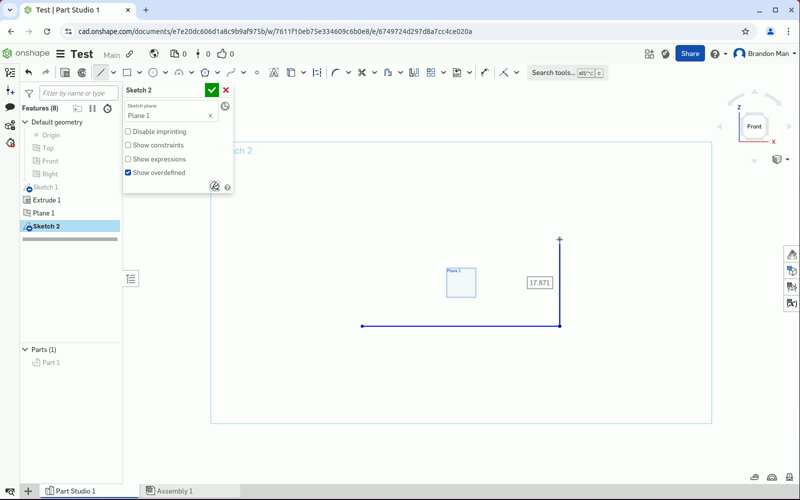
mouse_move(362, 239)
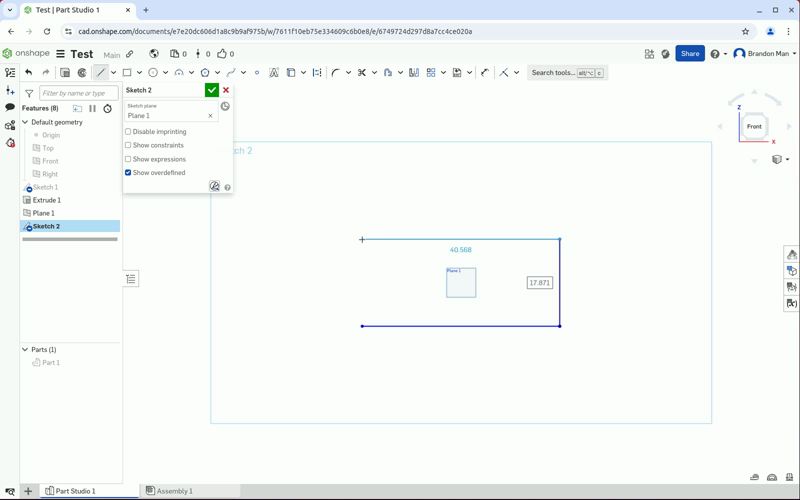
click(362, 239)
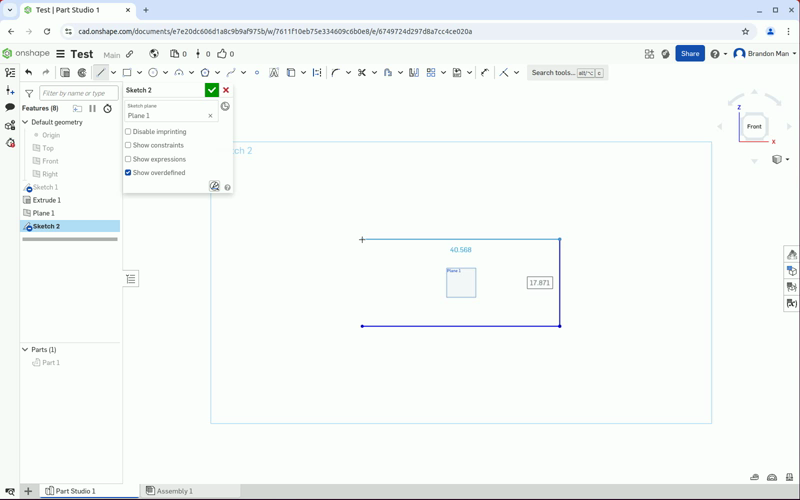
key_up(shift)
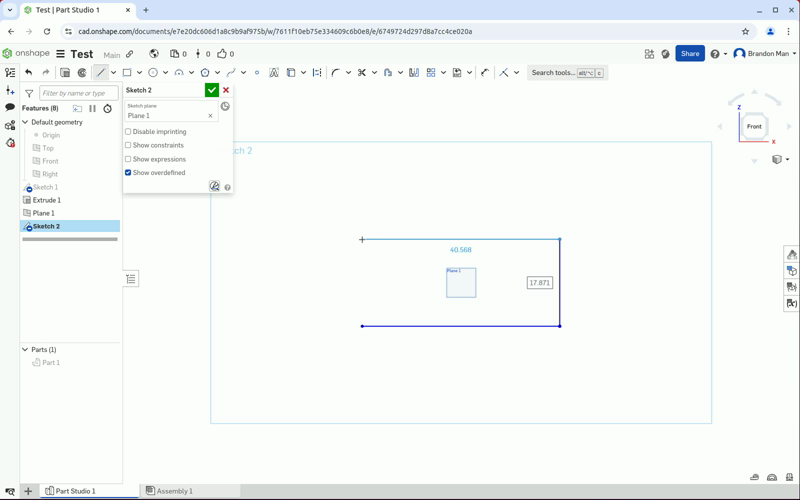
key_down(shift)
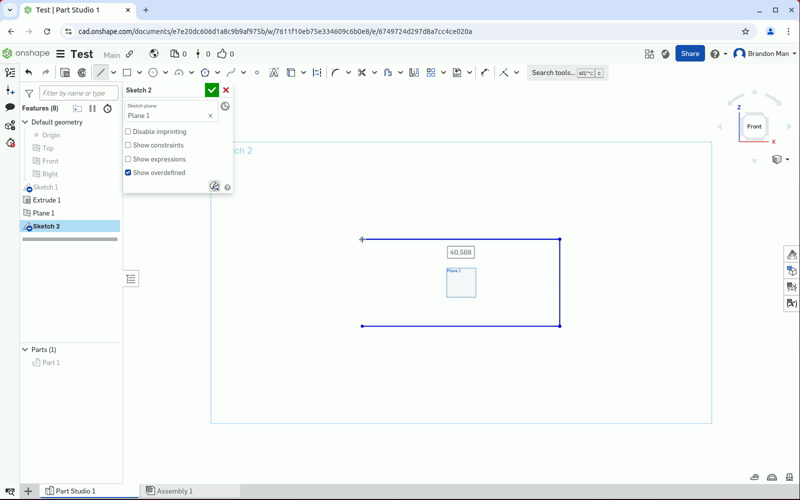
mouse_move(362, 326)
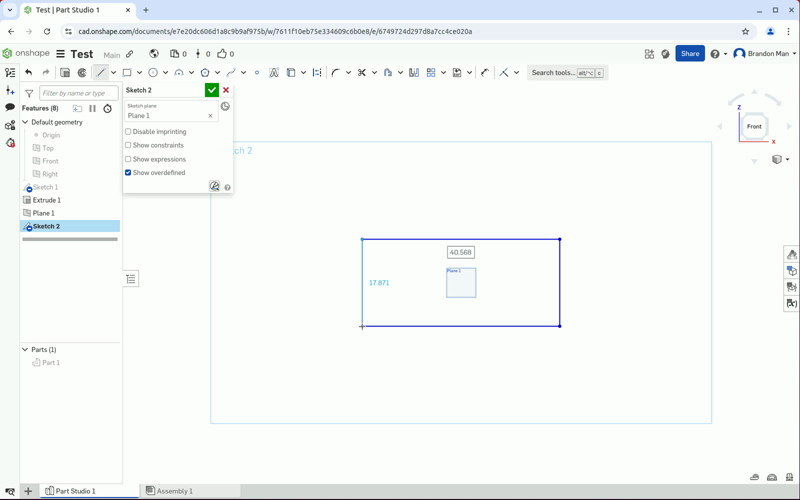
key_up(shift)
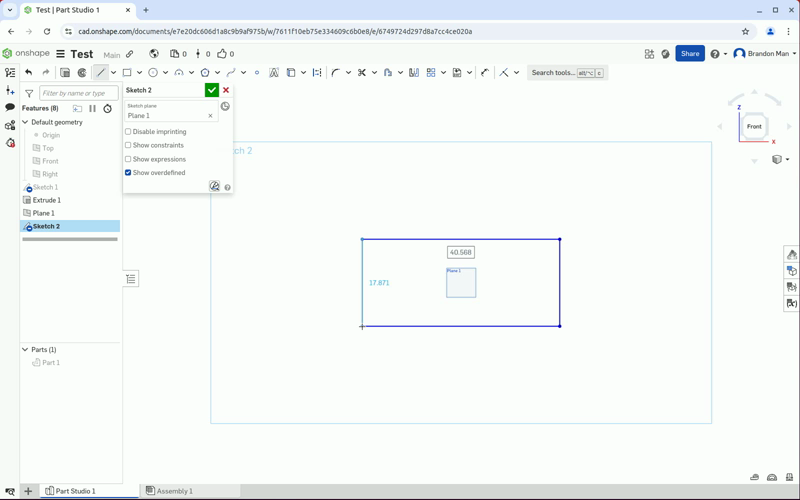
click(362, 326)
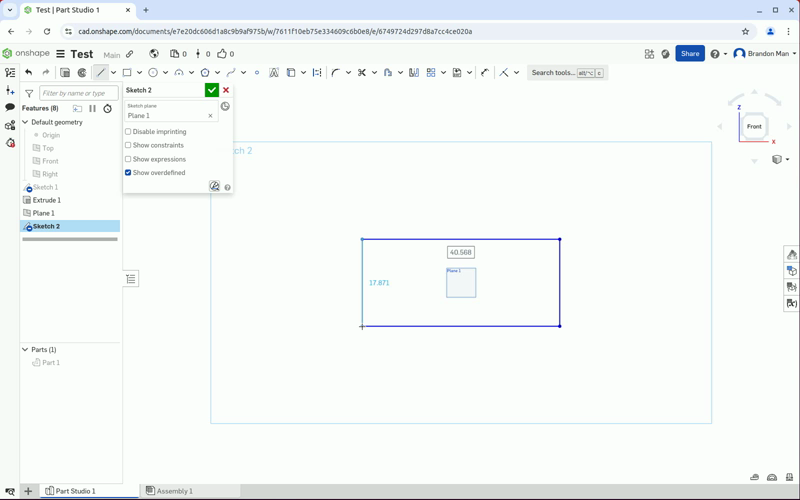
key(esc)
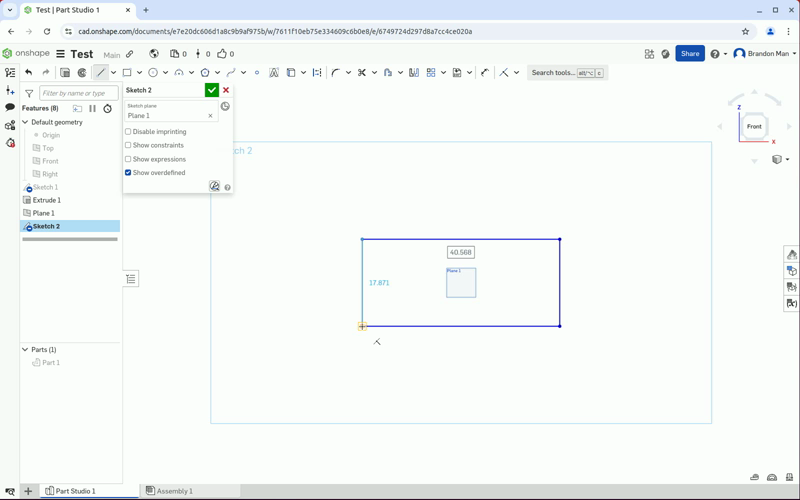
mouse_move(524, 309)
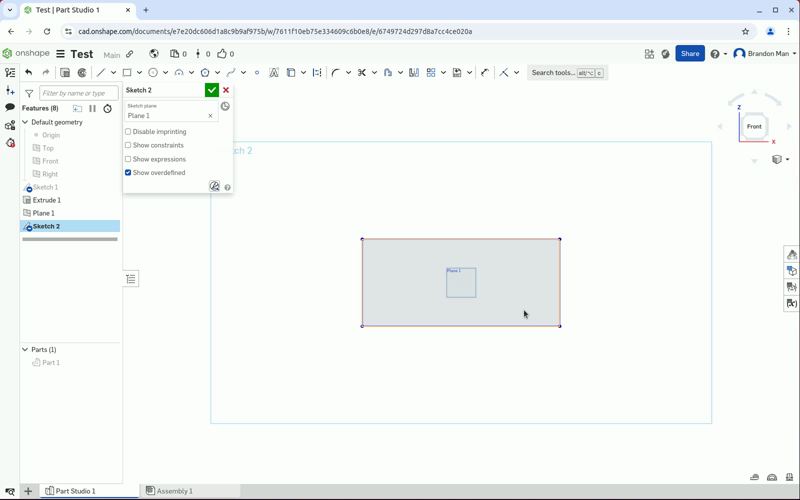
click(524, 309)
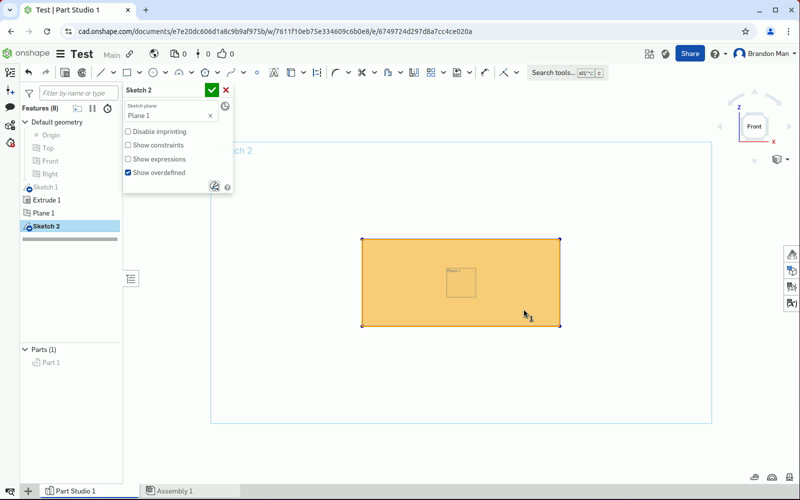
mouse_move(73, 352)
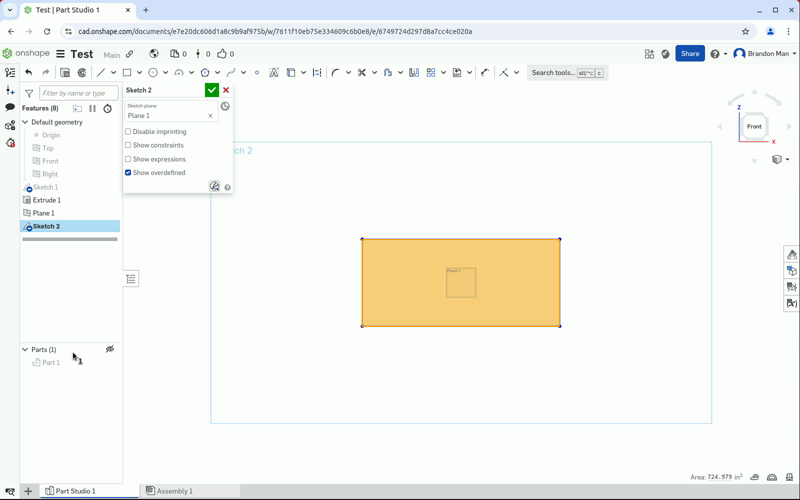
key(shift+y)
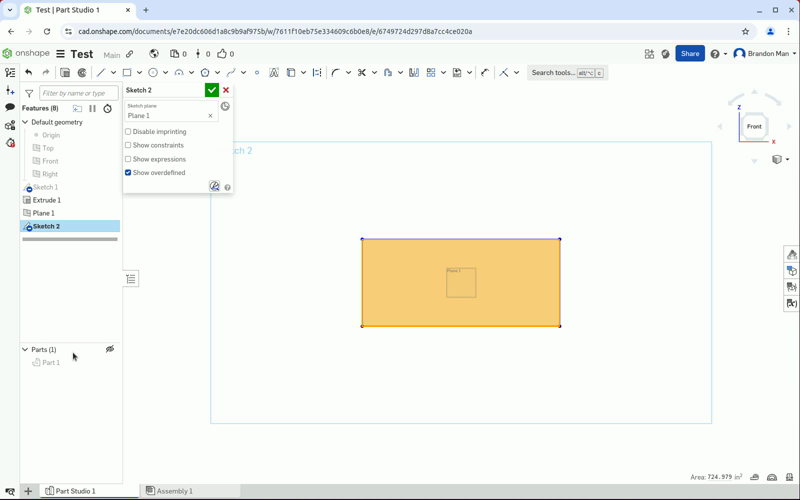
key(shift+e)
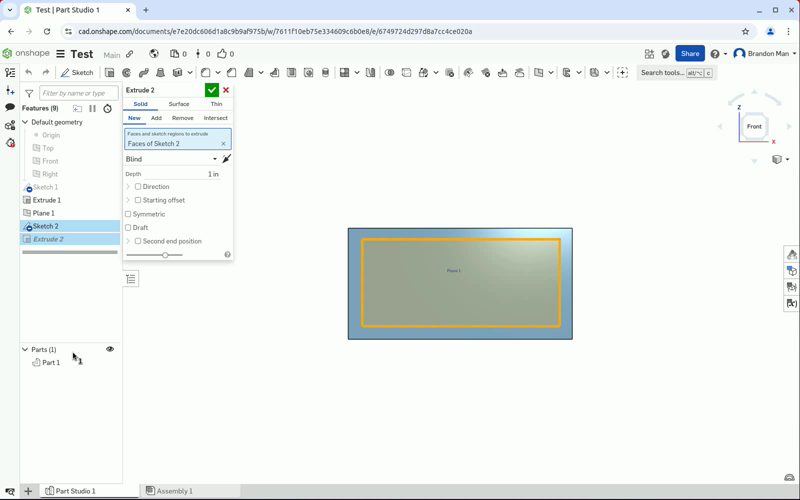
mouse_move(143, 106)
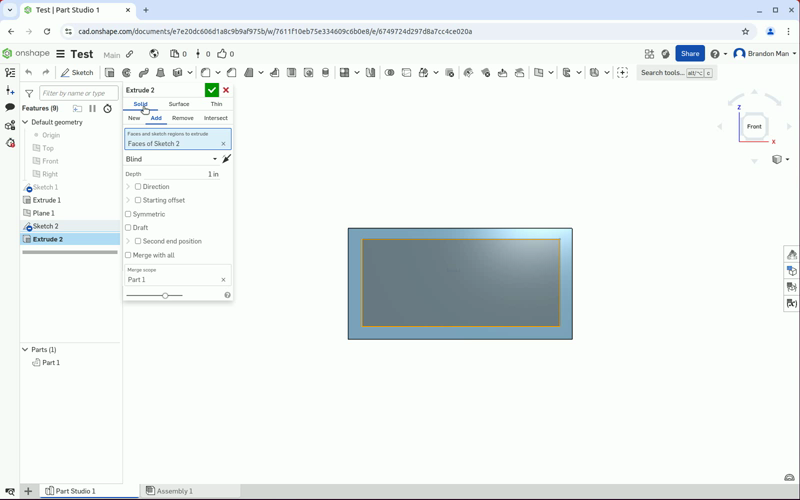
click(143, 106)
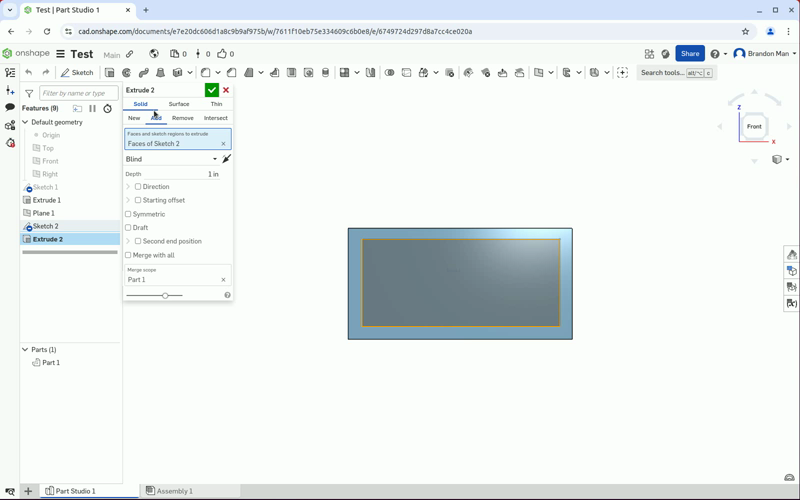
mouse_move(186, 120)
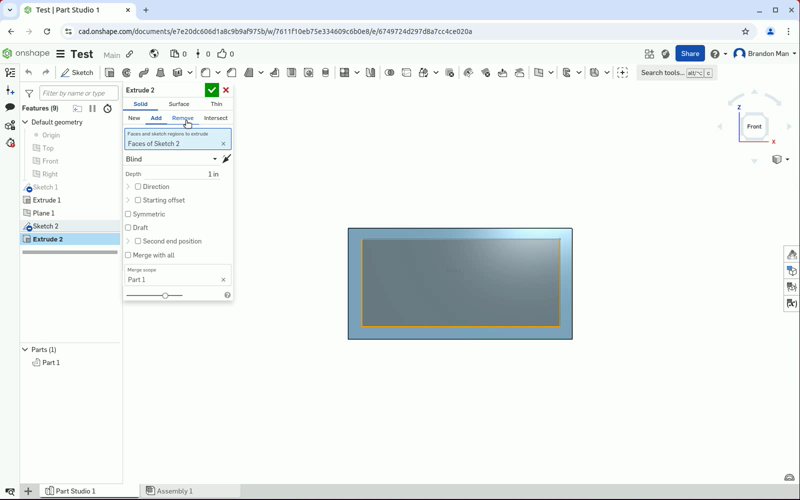
click(186, 120)
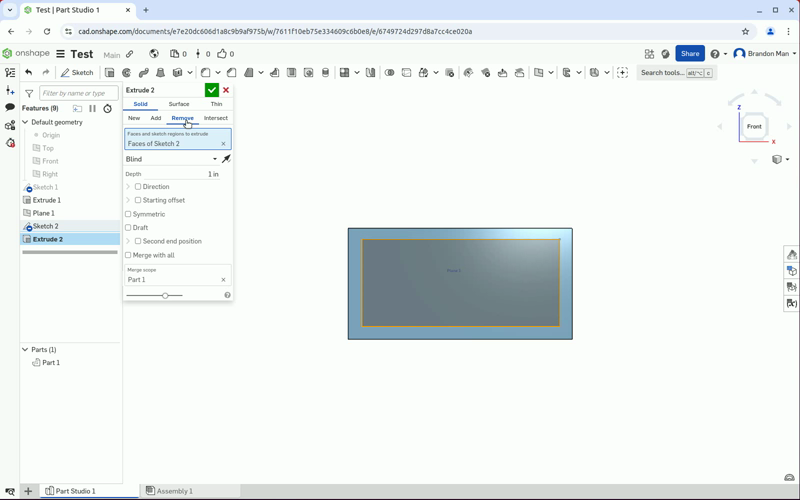
key(tab, 4)
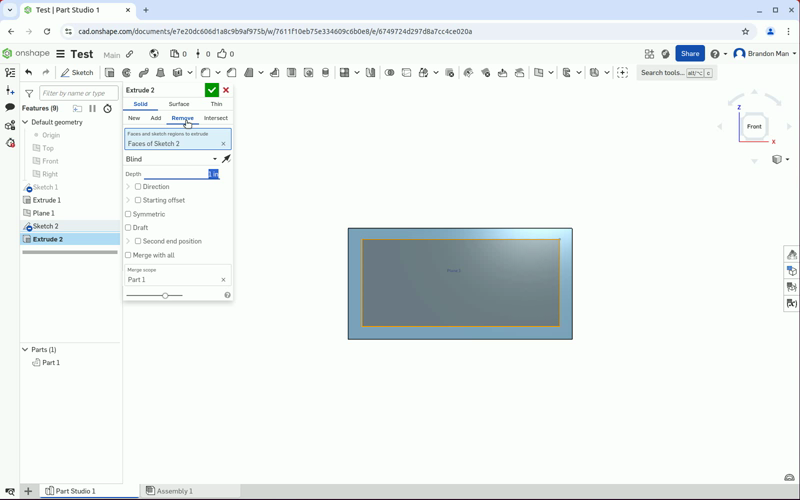
text(-11.072)
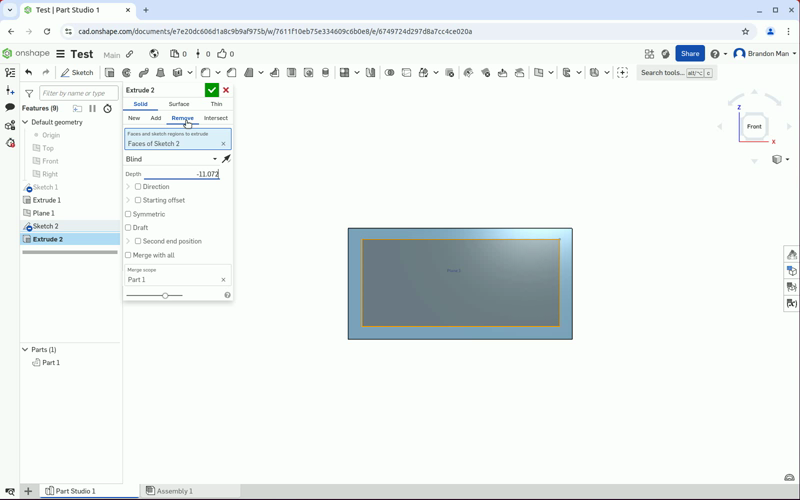
key(tab, 3)
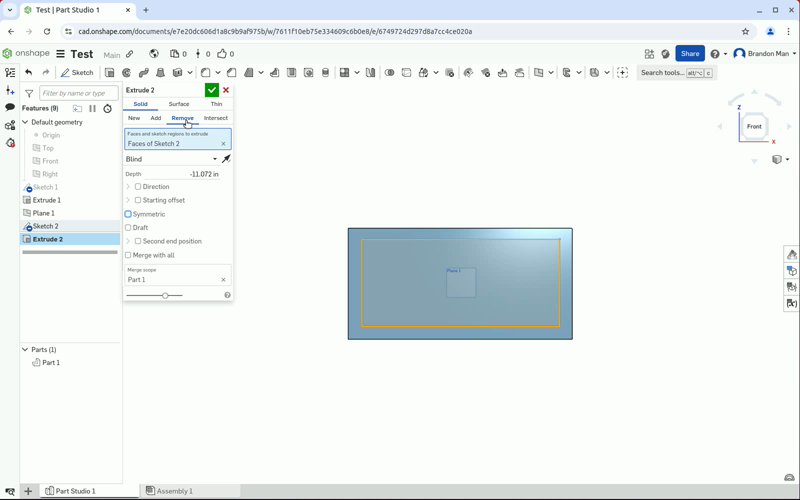
key(space)
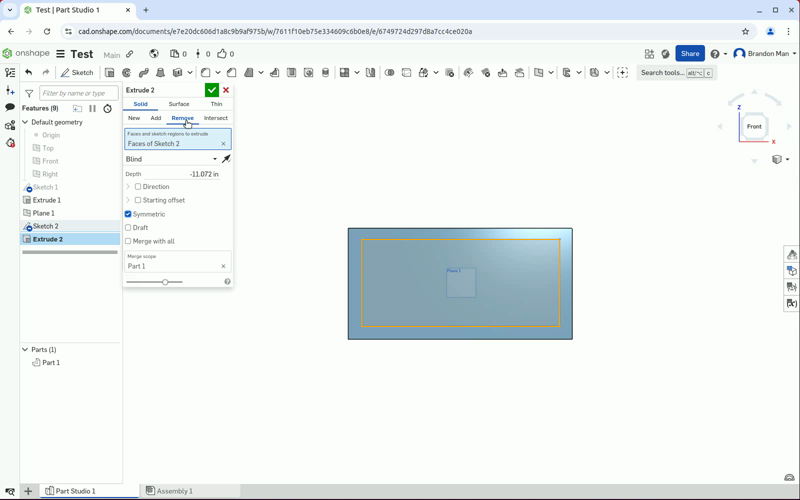
key(tab, 2)
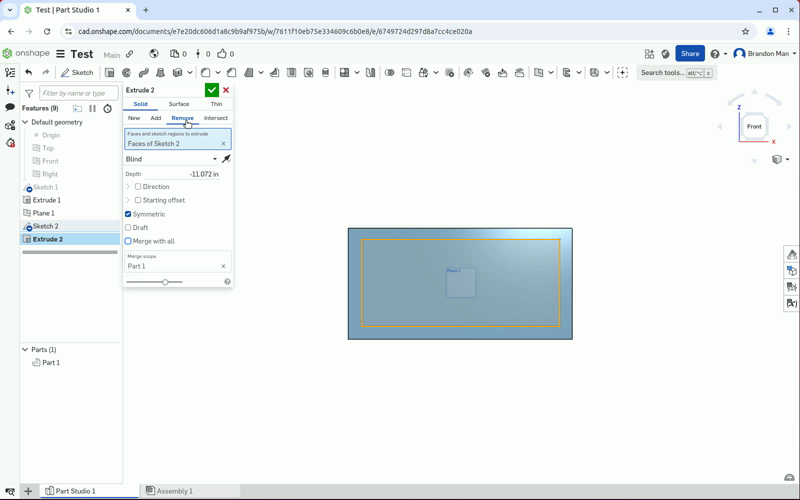
key(space)
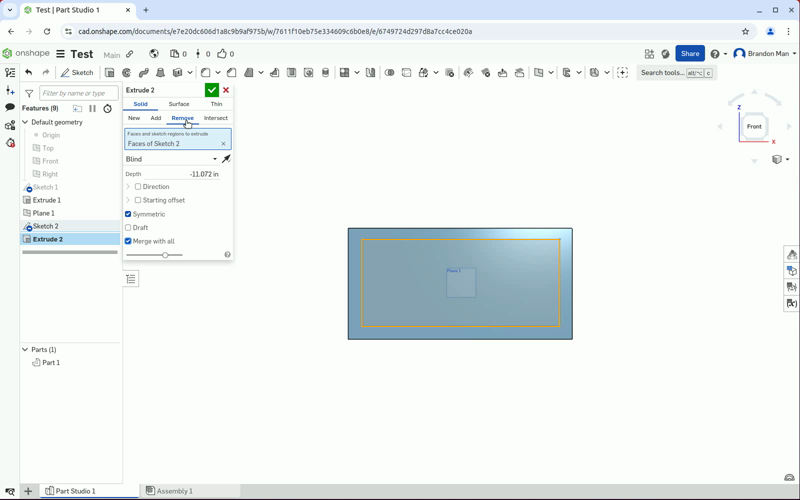
key(enter)
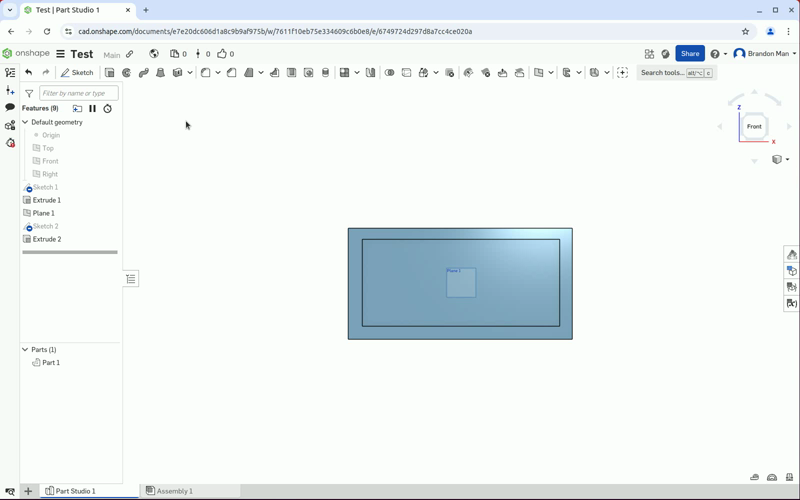
key(shift+h)
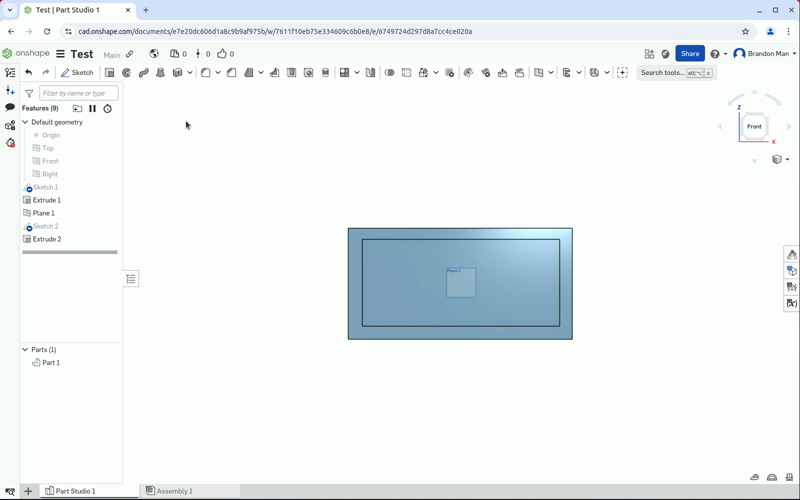
key(shift+h)
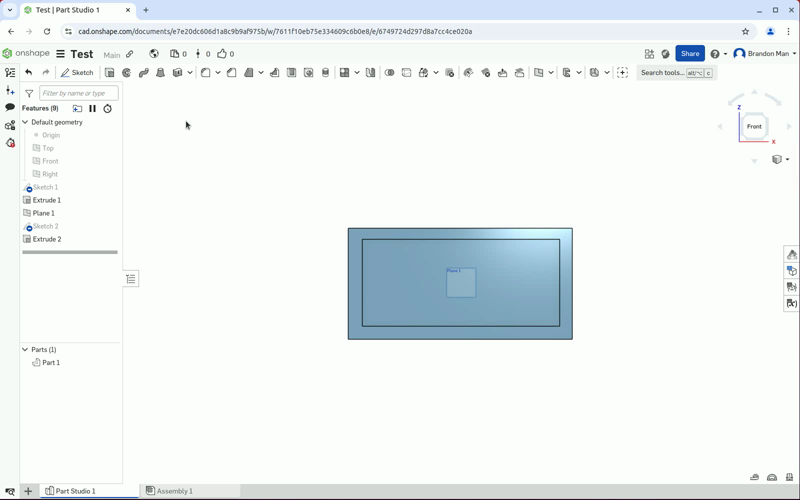
mouse_move(73, 189)
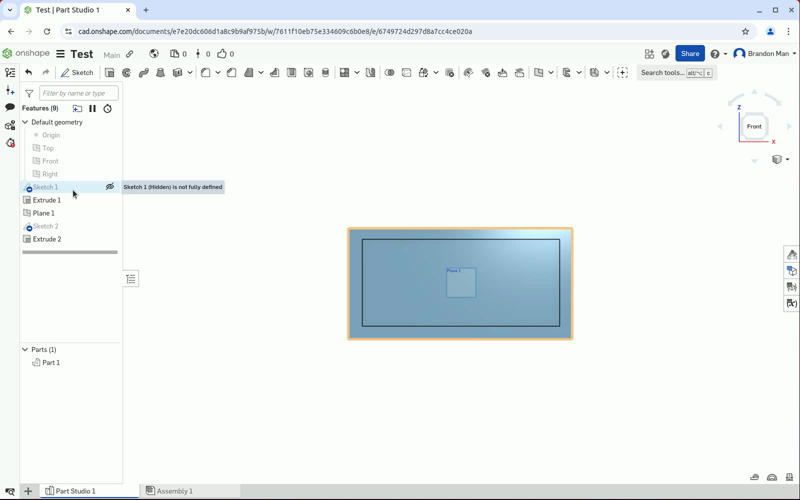
click(73, 189)
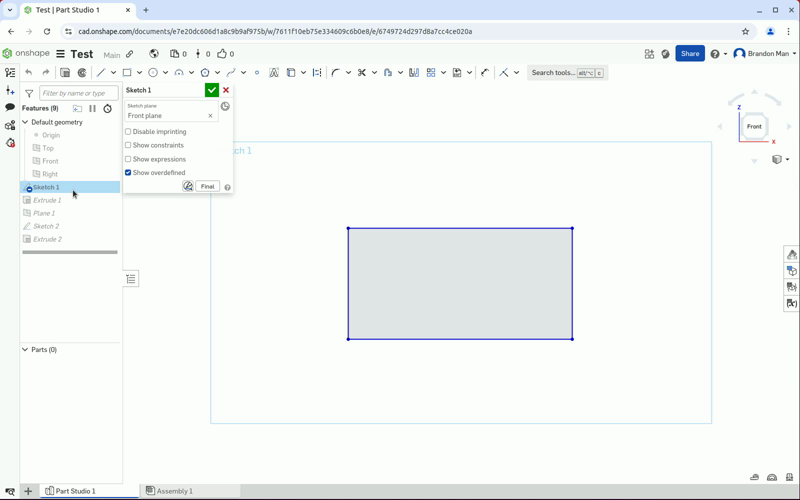
mouse_move(229, 92)
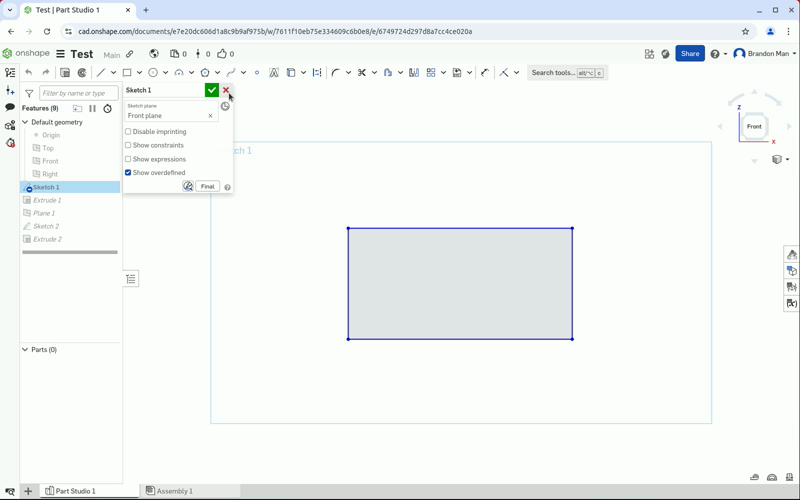
click(229, 92)
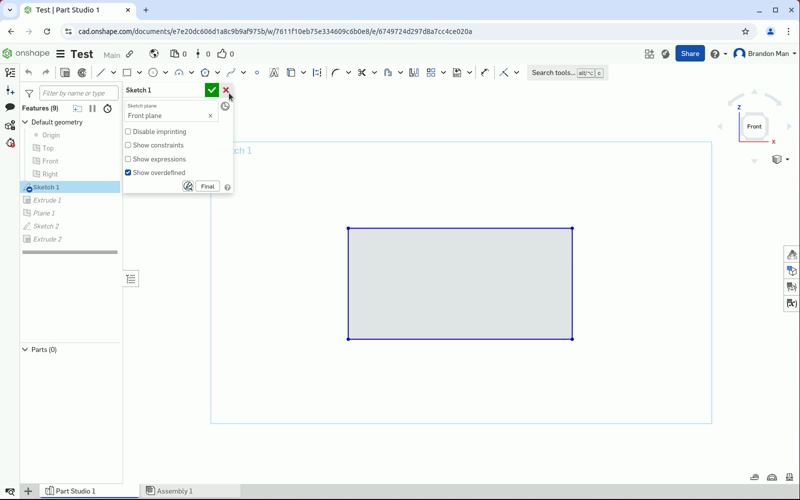
key(shift+s)
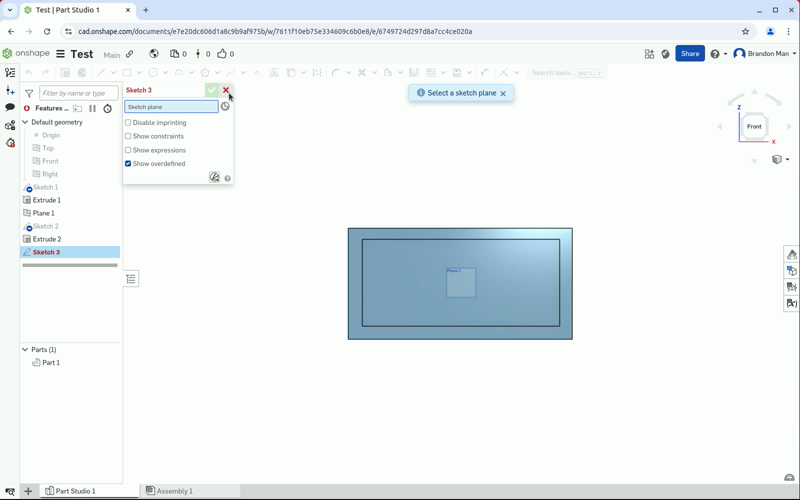
mouse_move(73, 215)
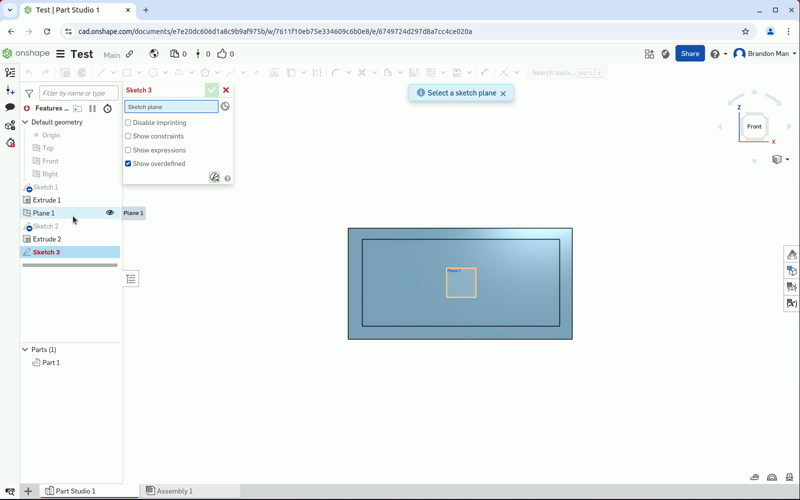
click(73, 215)
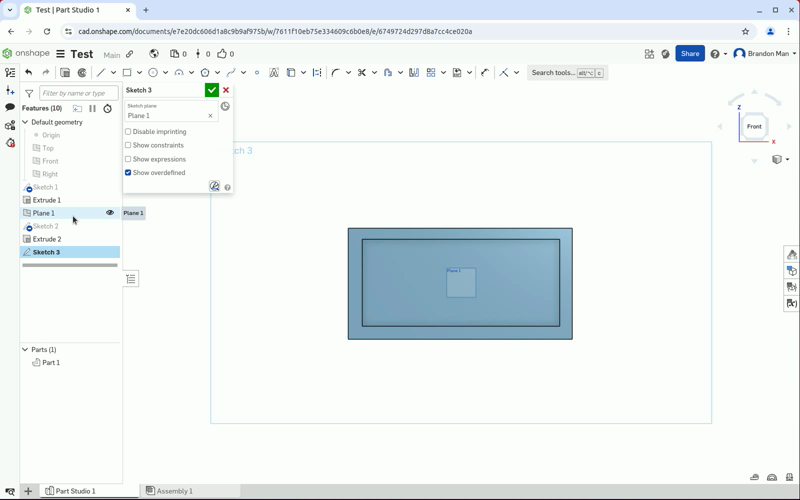
mouse_move(73, 352)
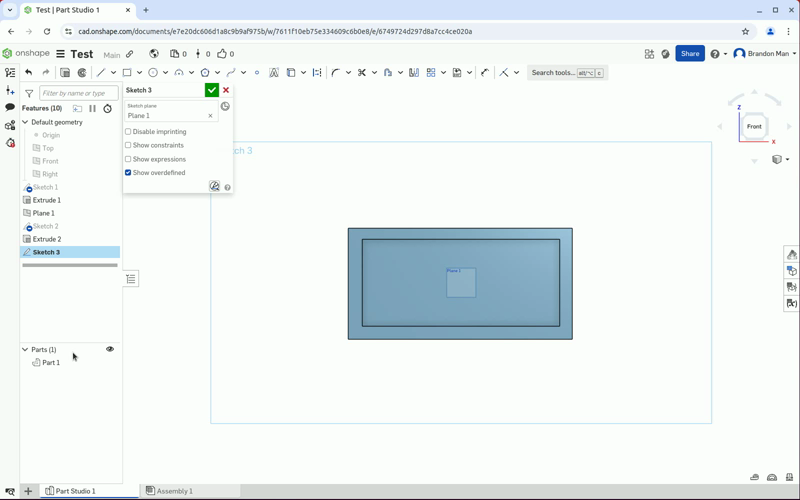
key(y)
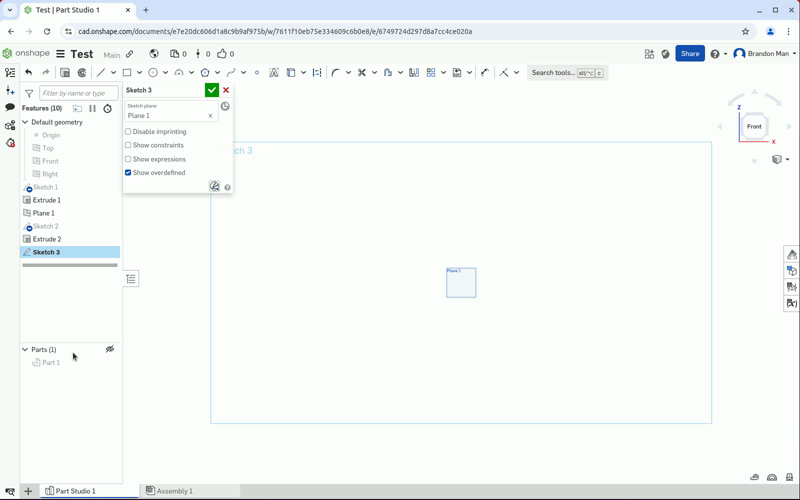
key(l)
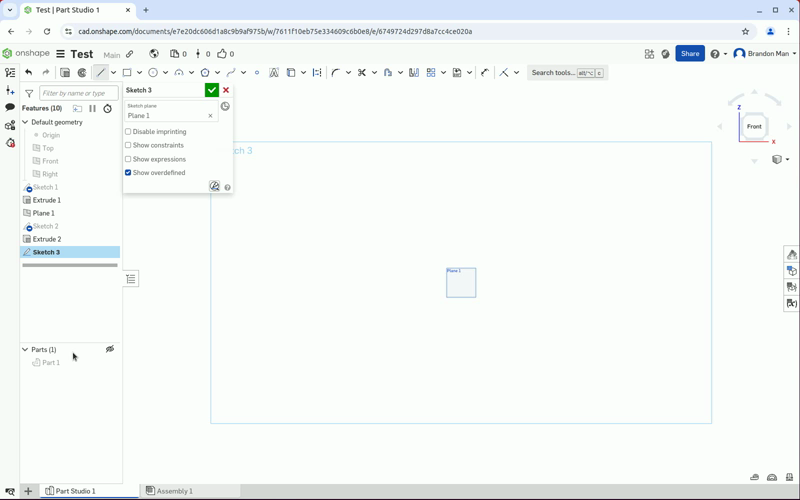
key_down(shift)
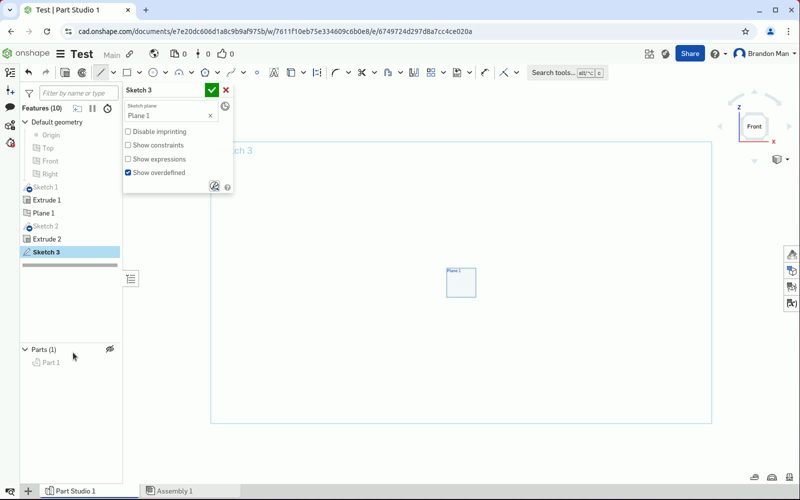
mouse_move(362, 326)
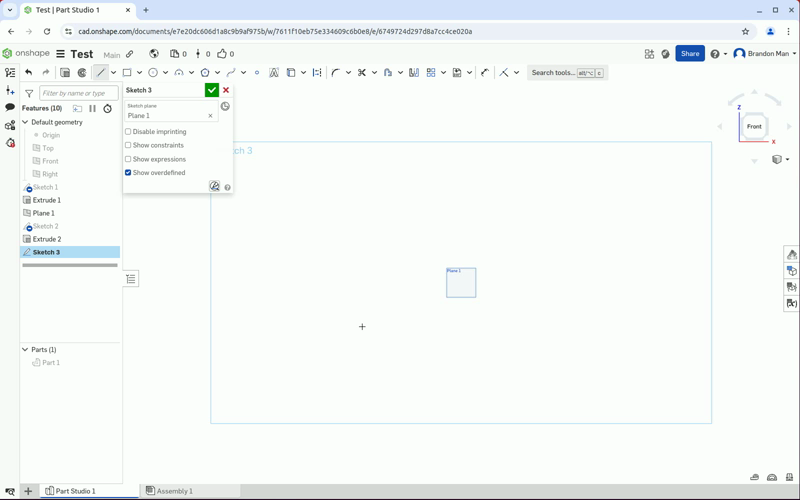
click(362, 326)
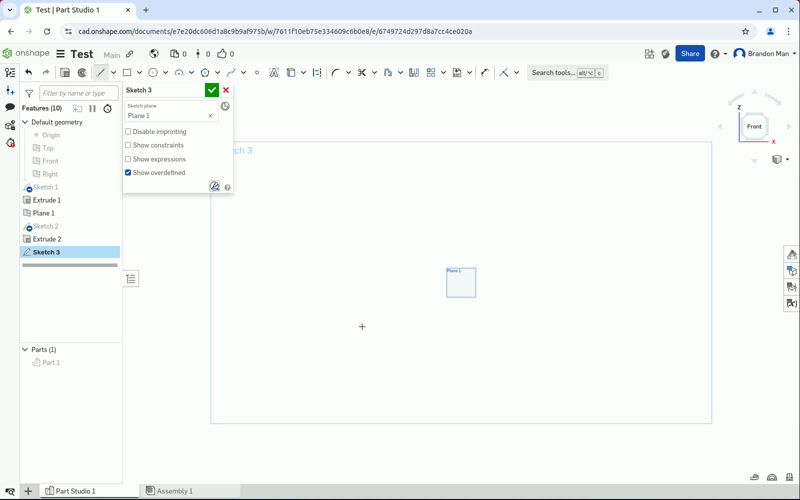
key_up(shift)
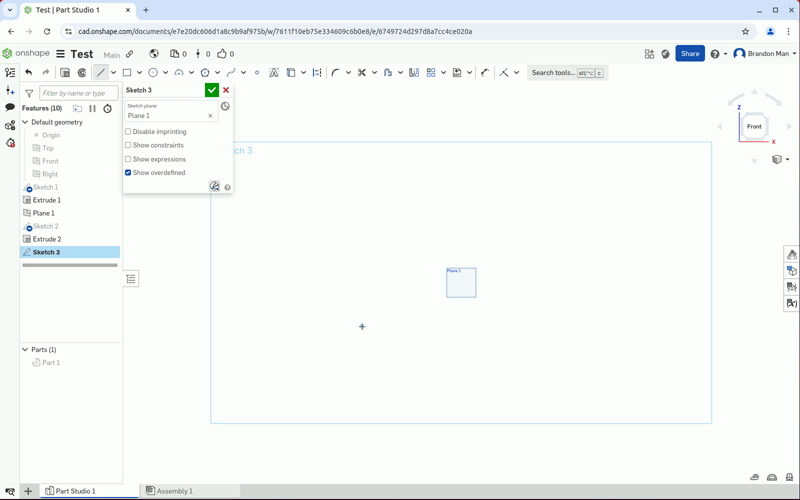
key_down(shift)
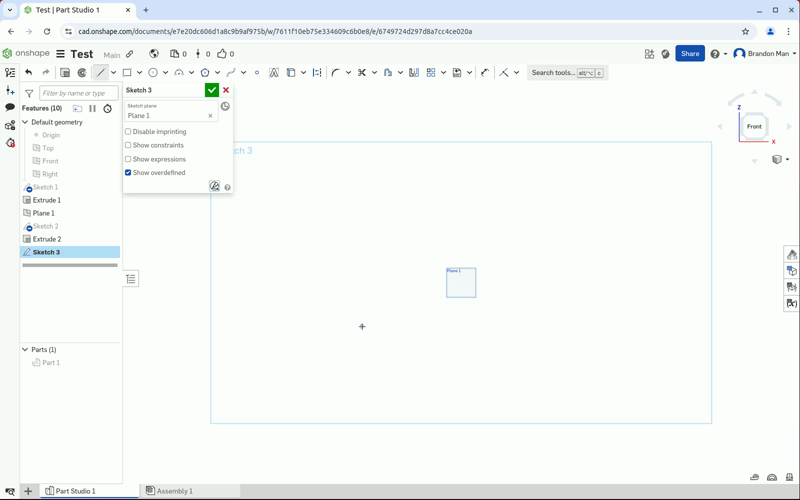
mouse_move(559, 326)
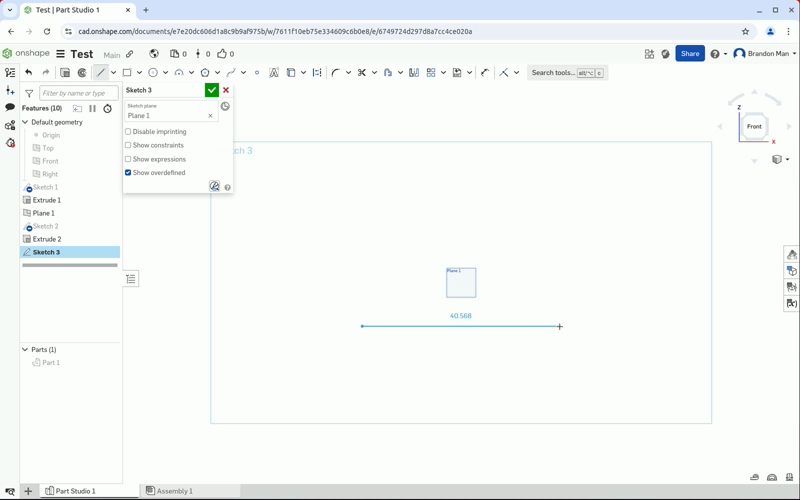
click(559, 326)
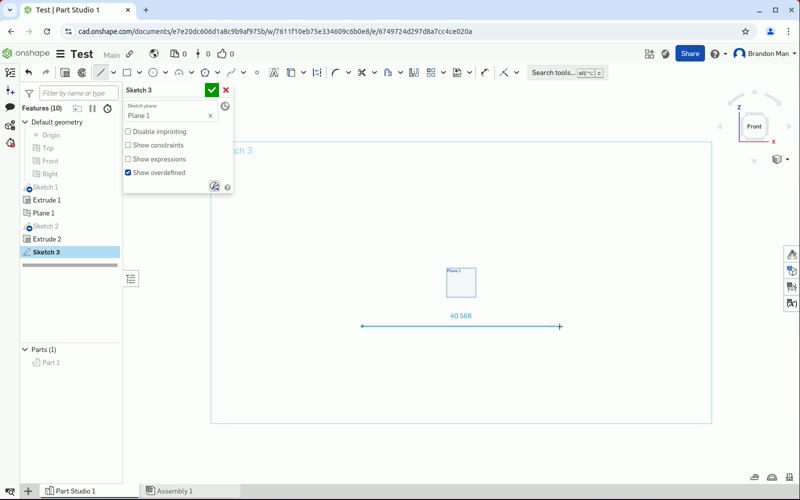
key_up(shift)
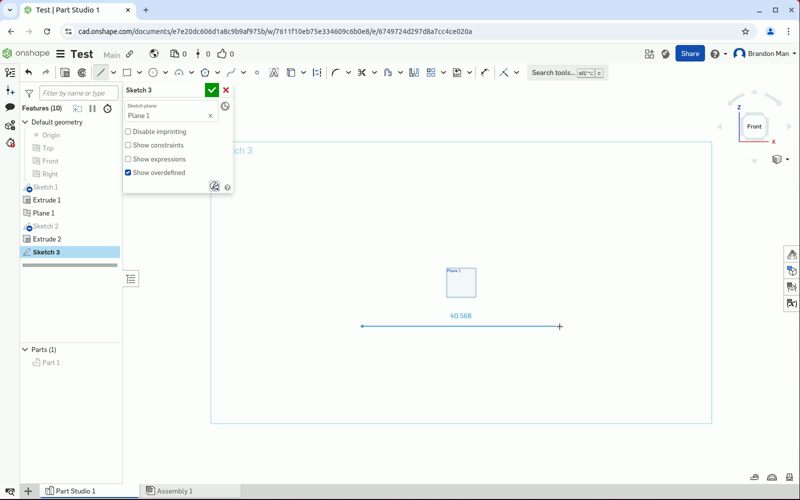
key_down(shift)
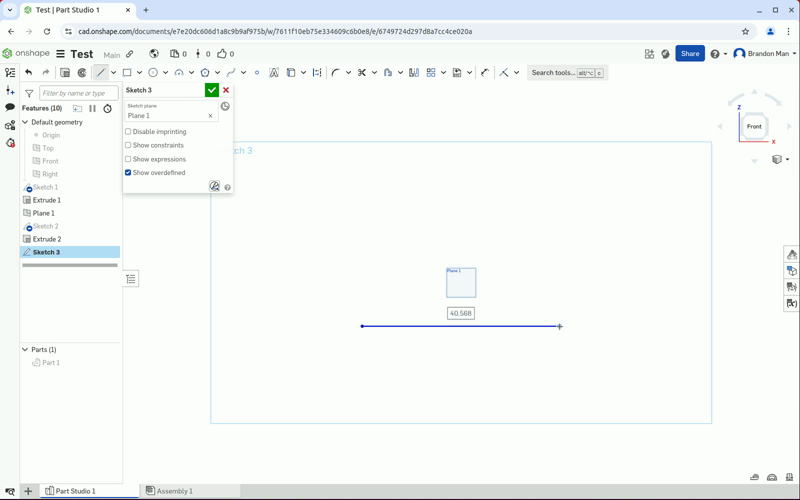
mouse_move(559, 239)
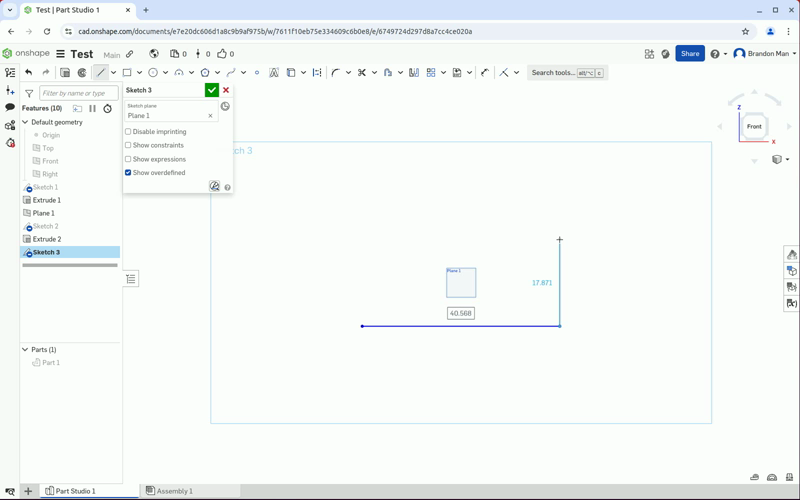
click(559, 239)
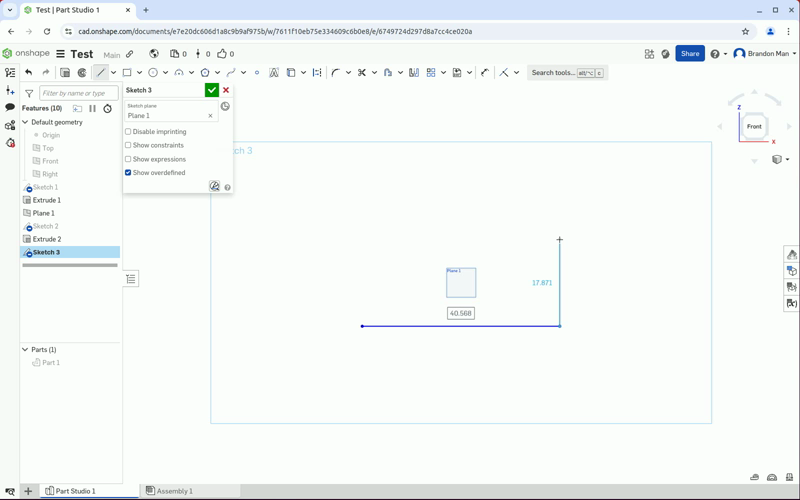
key_up(shift)
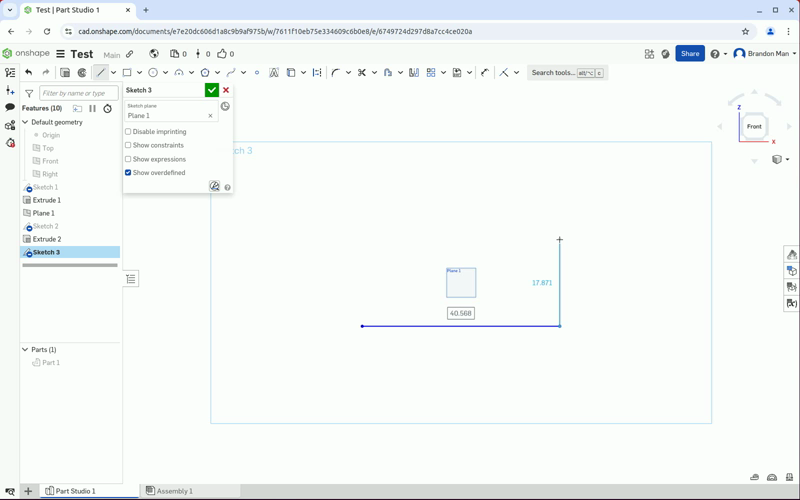
key_down(shift)
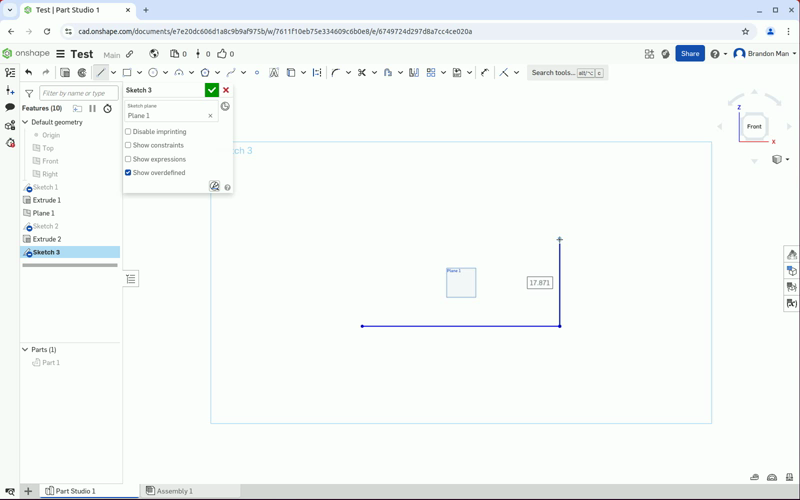
mouse_move(362, 239)
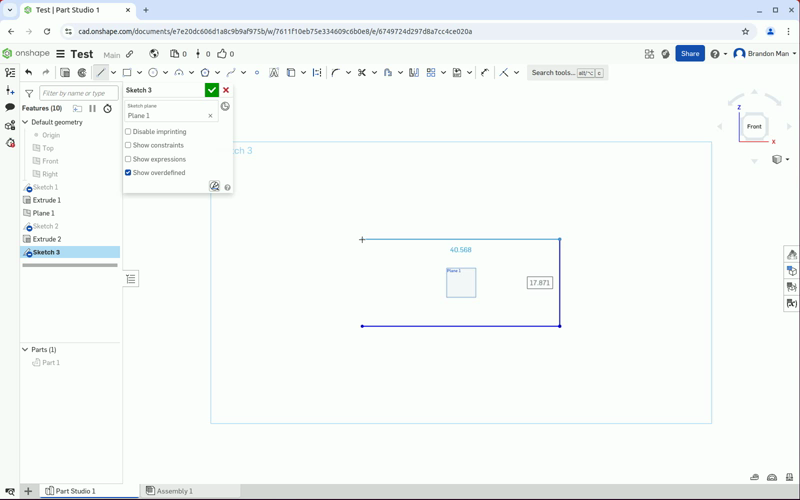
click(362, 239)
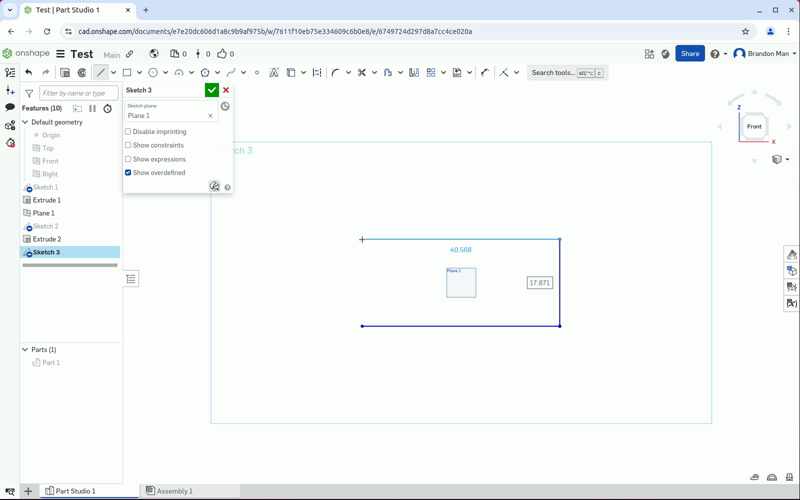
key_up(shift)
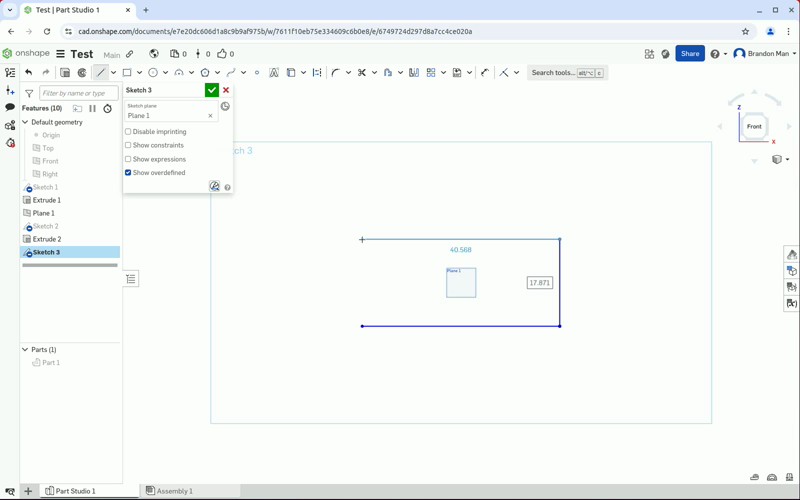
key_down(shift)
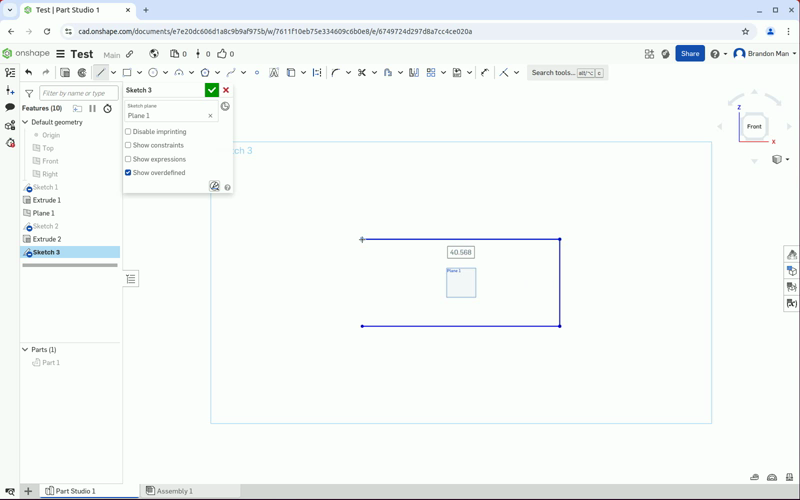
mouse_move(362, 326)
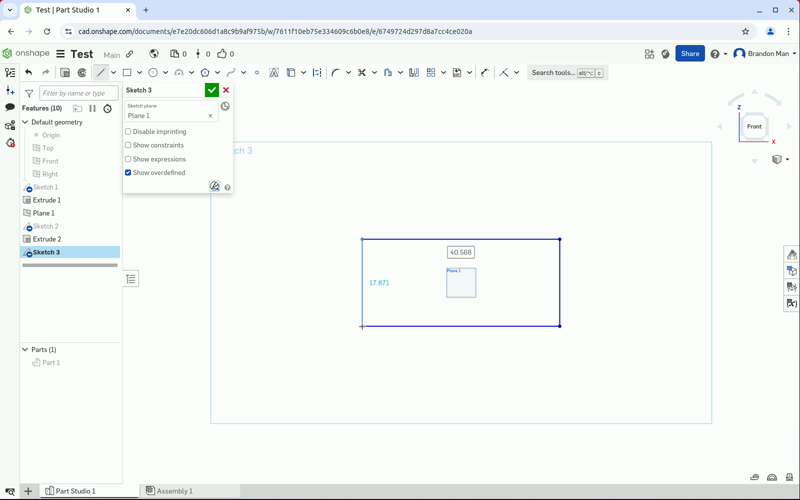
key_up(shift)
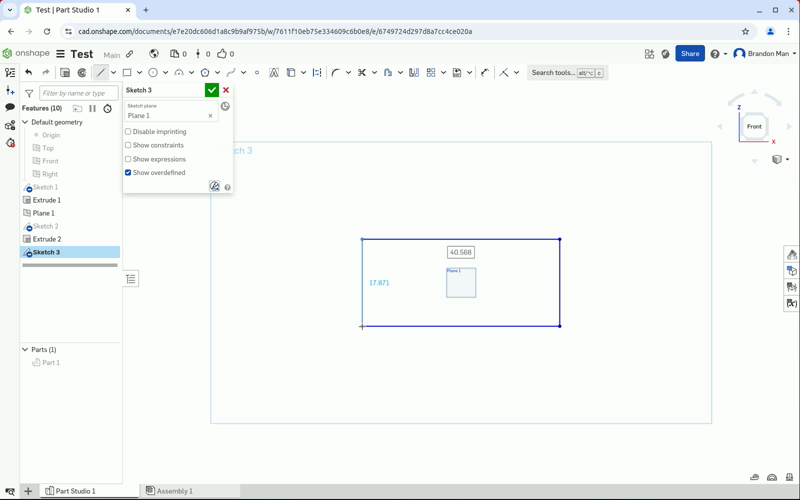
click(362, 326)
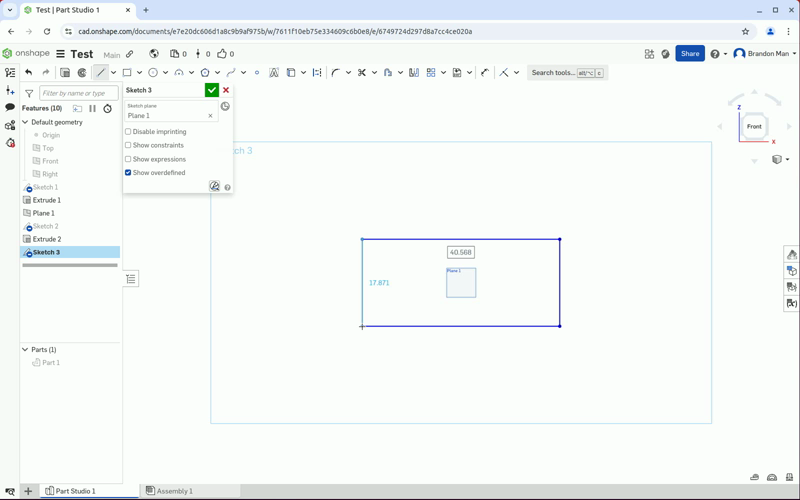
key(esc)
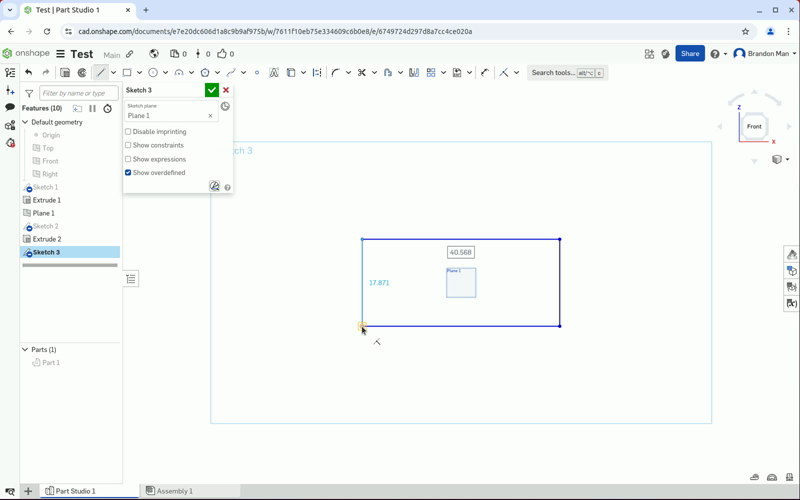
mouse_move(534, 272)
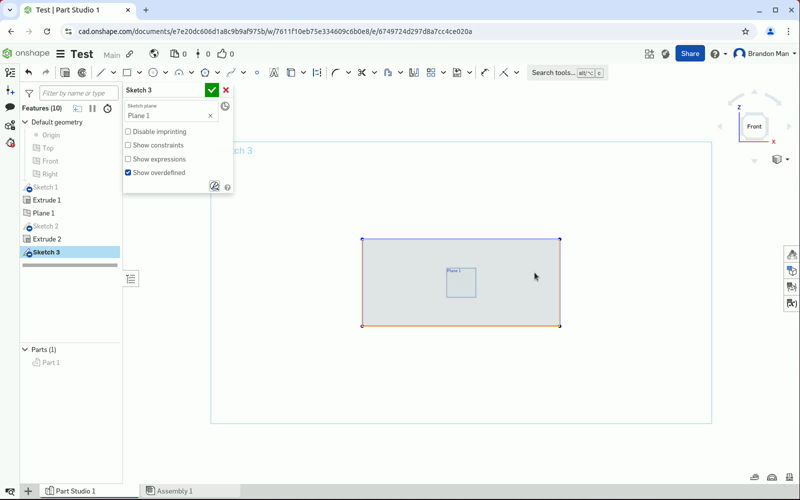
click(534, 272)
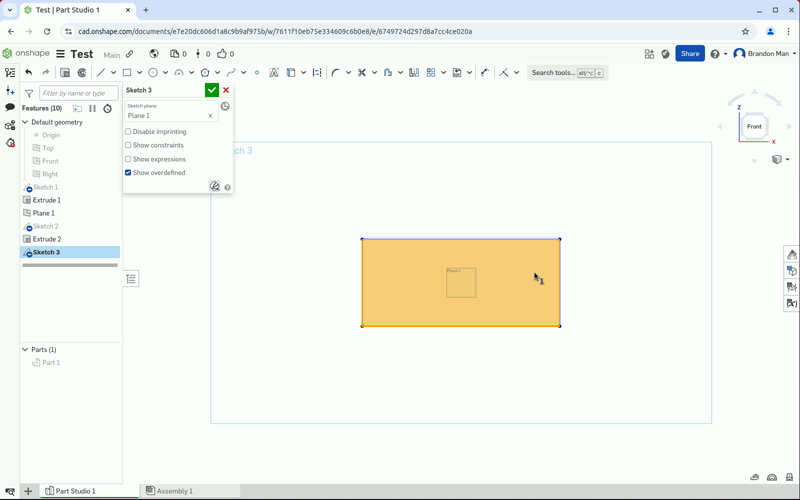
mouse_move(73, 352)
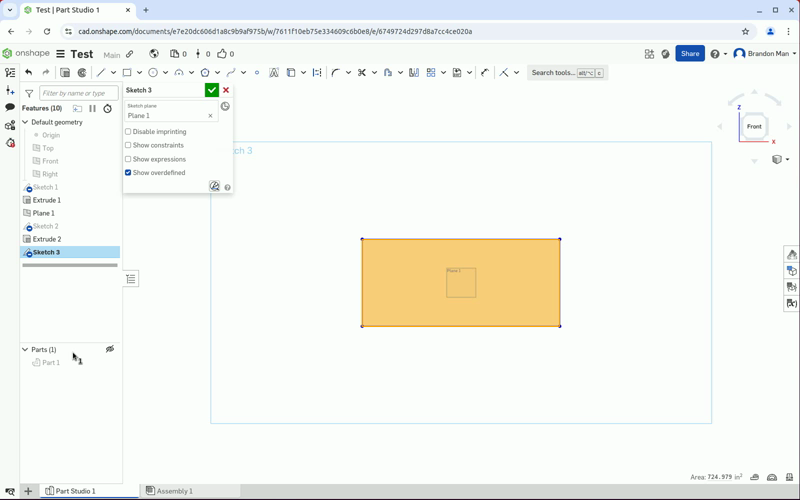
key(shift+y)
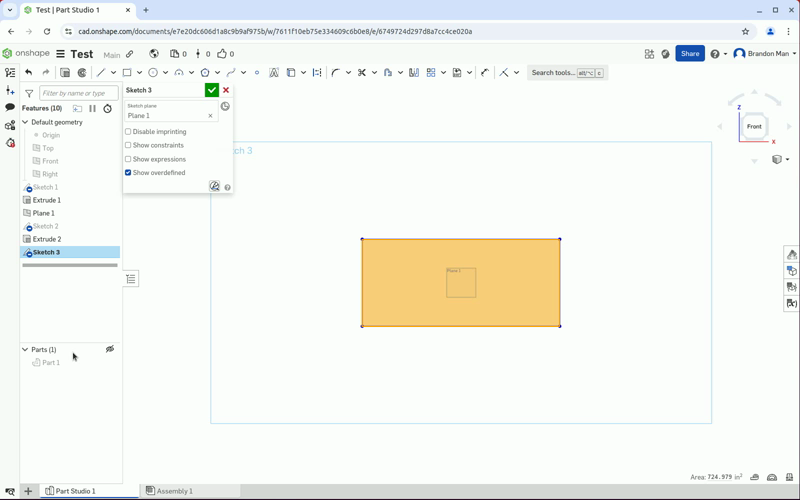
key(shift+e)
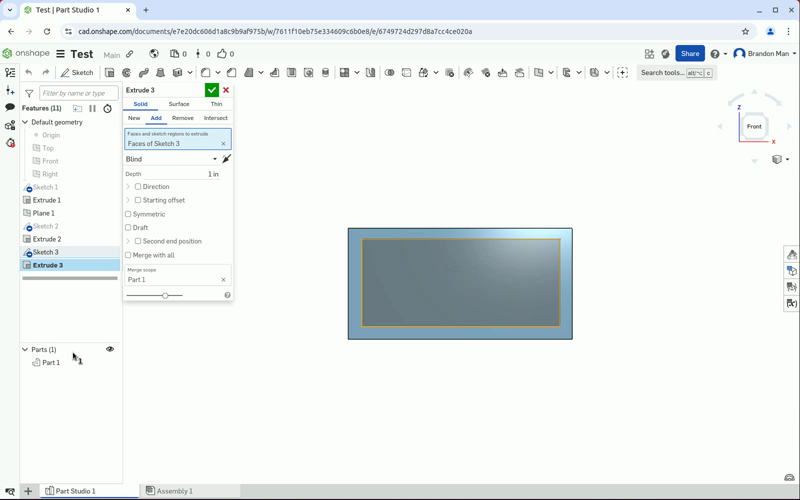
mouse_move(143, 106)
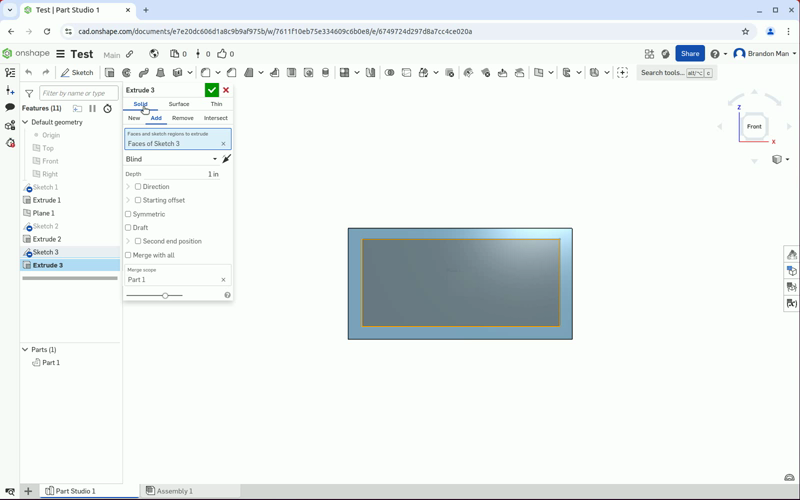
click(143, 106)
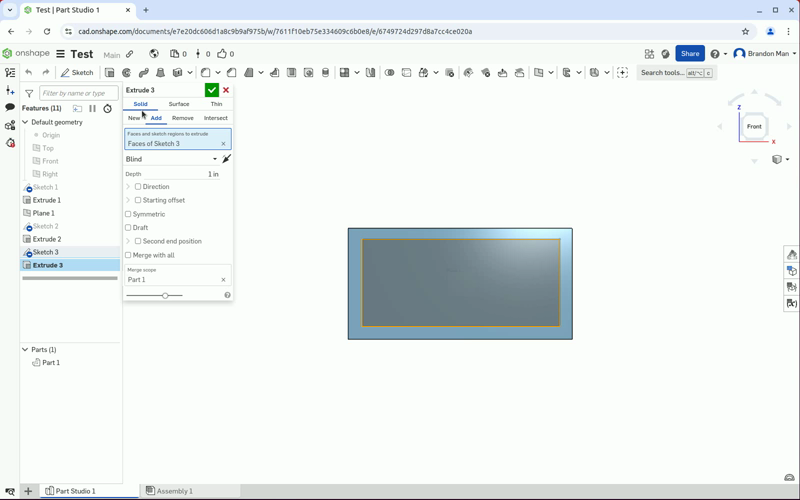
mouse_move(137, 120)
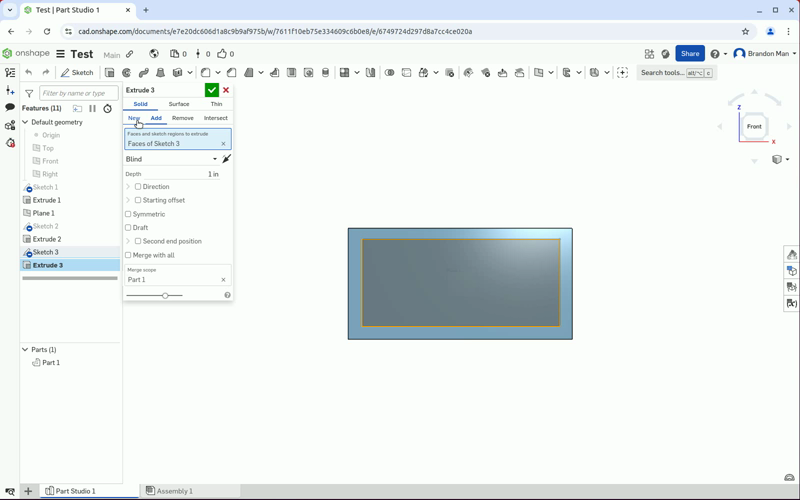
click(137, 120)
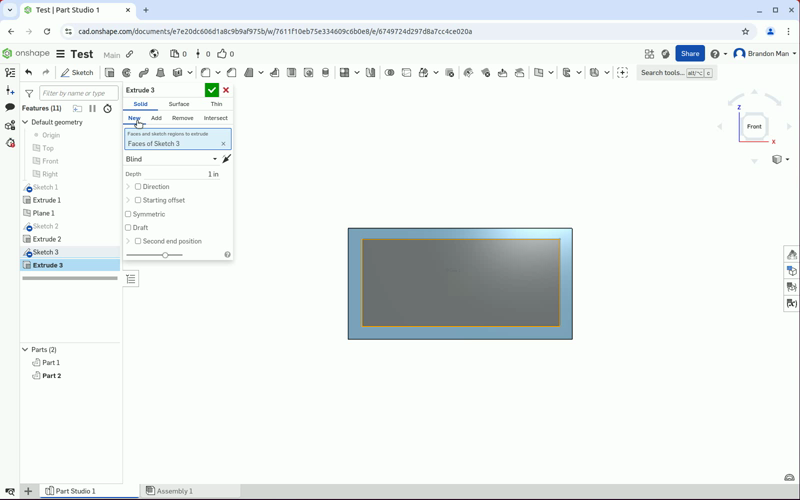
key(tab, 4)
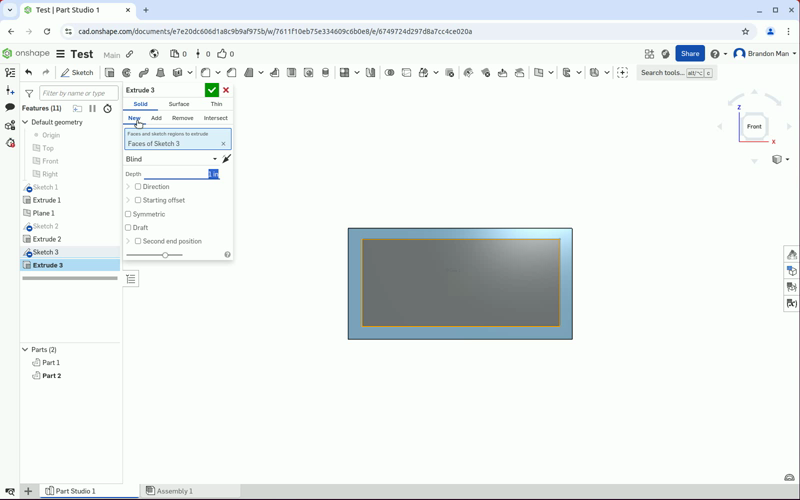
text(2.166)
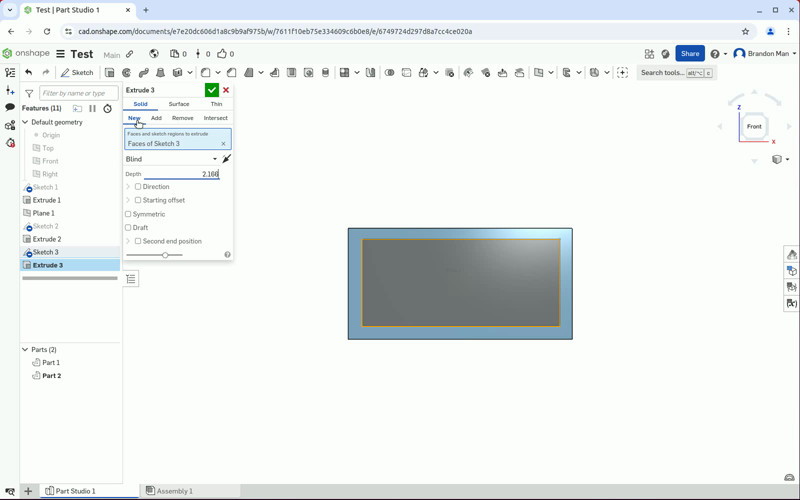
key(enter)
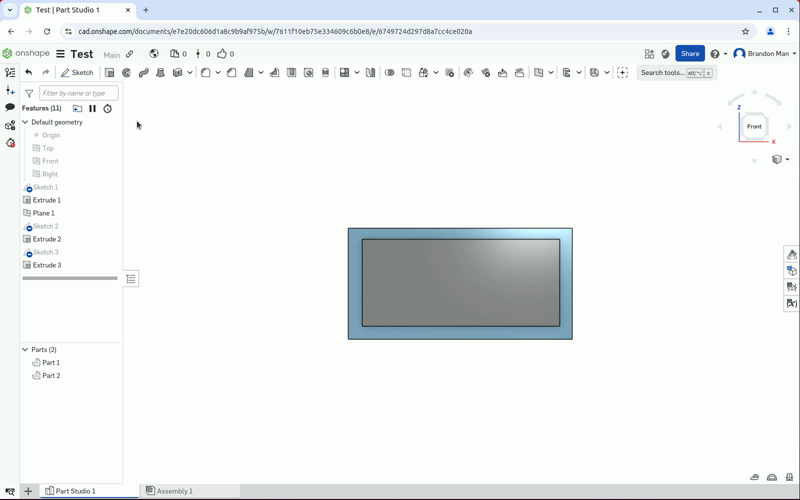
key(shift+h)
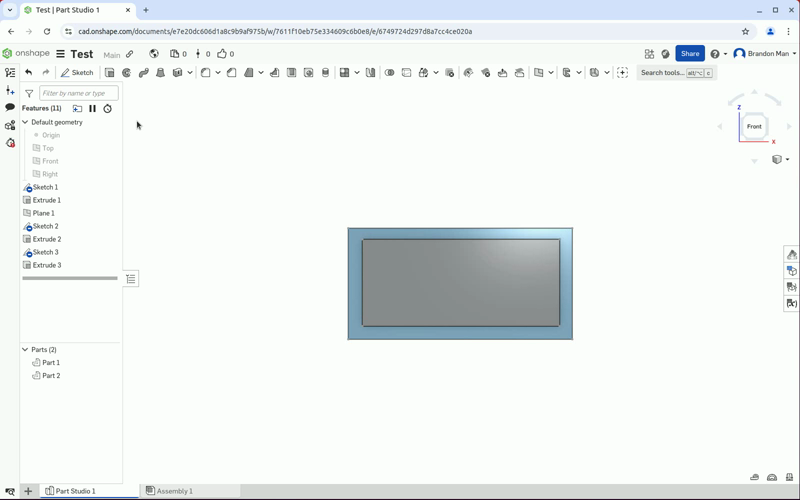
key(shift+h)
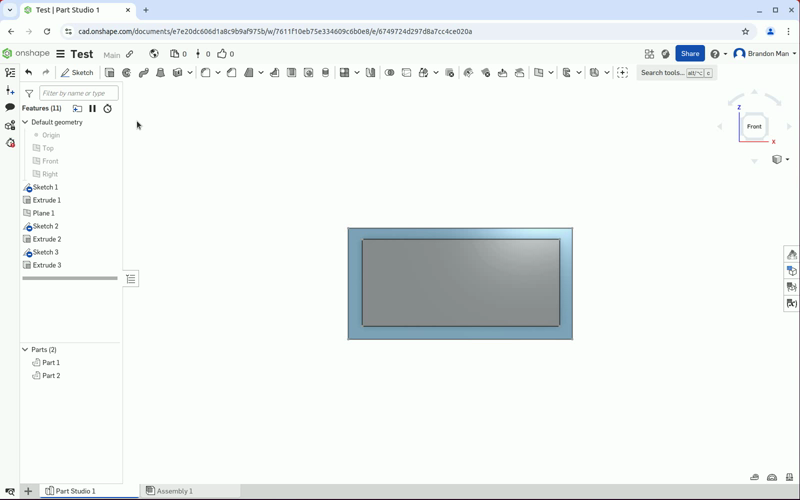
key(shift+7)
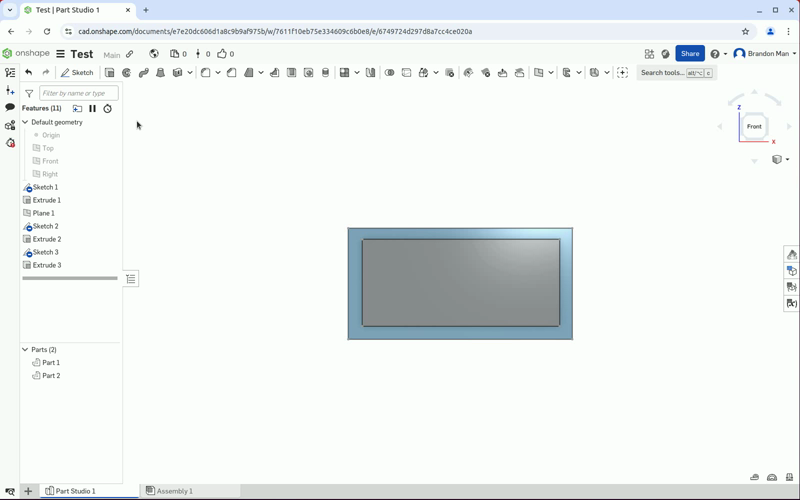
key(left, 2)
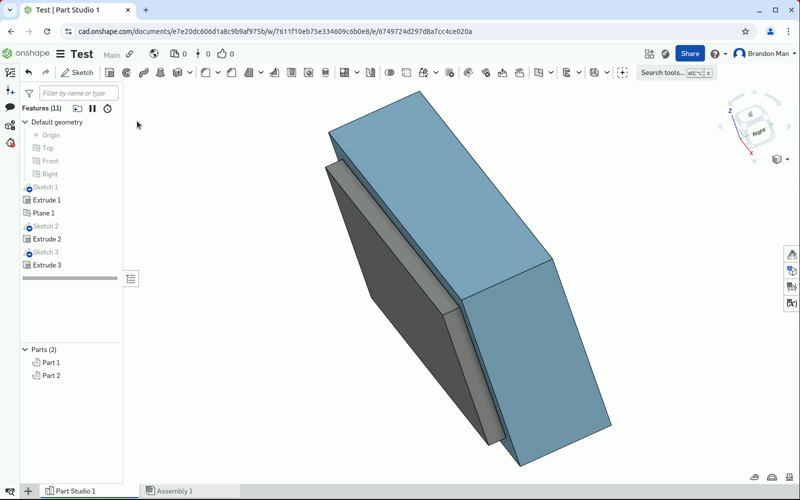
key(down, 2)
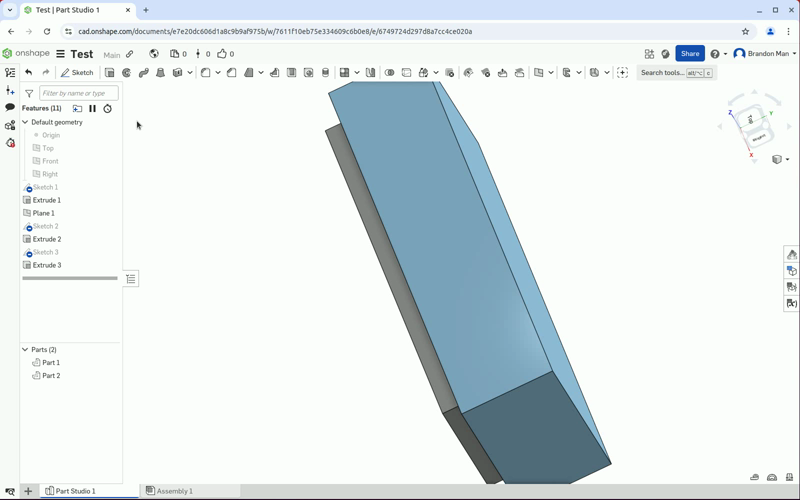
key(up, 2)
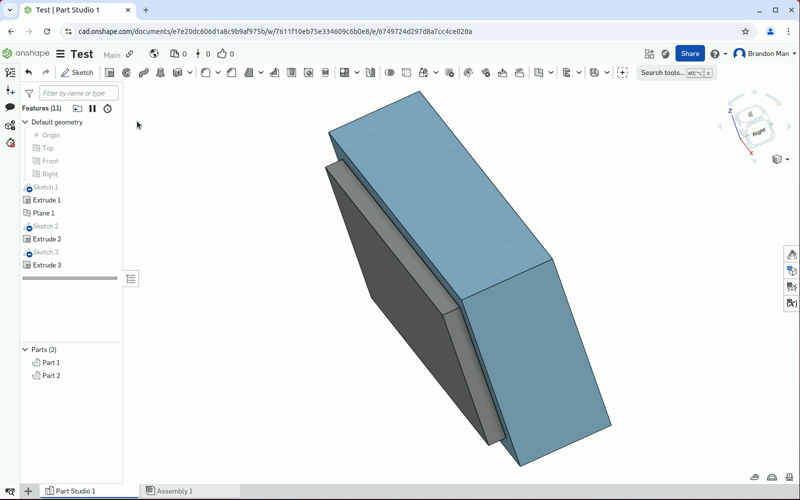
key(right, 2)
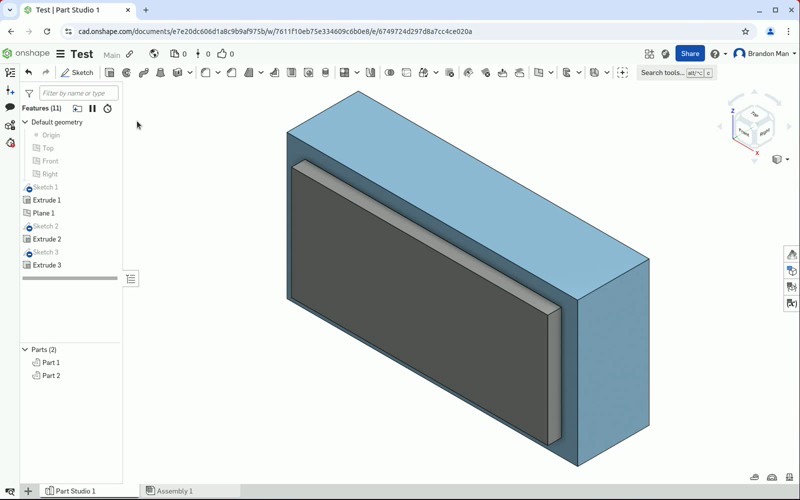
mouse_move(73, 189)
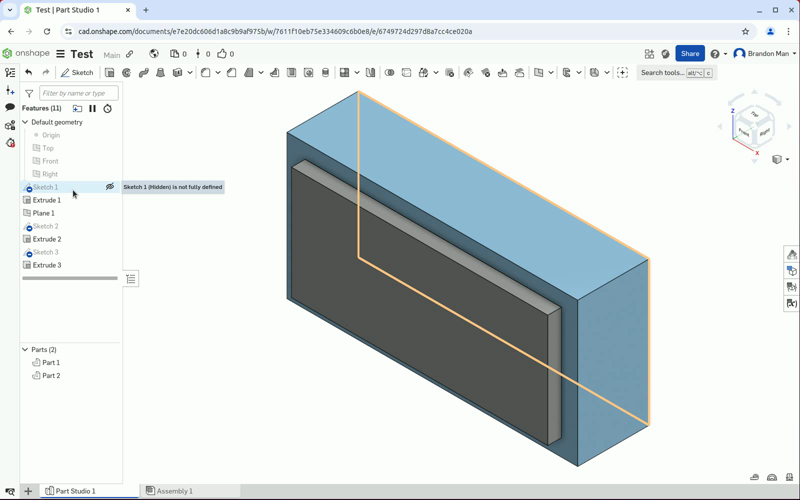
click(73, 189)